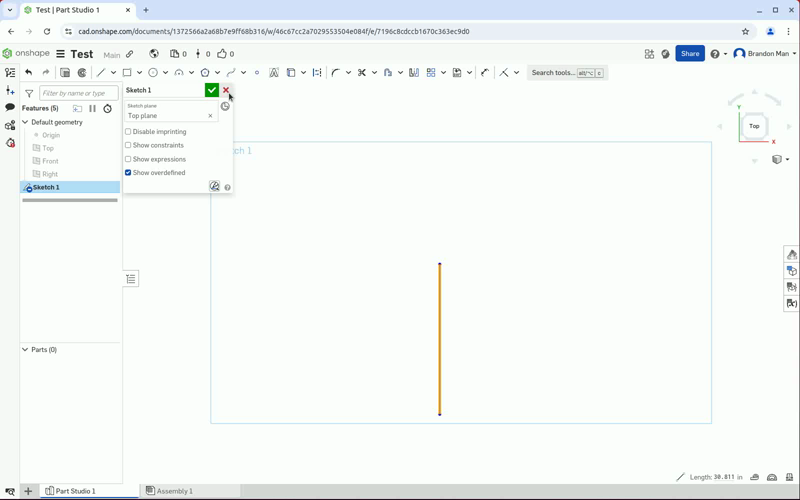
key(shift+h)
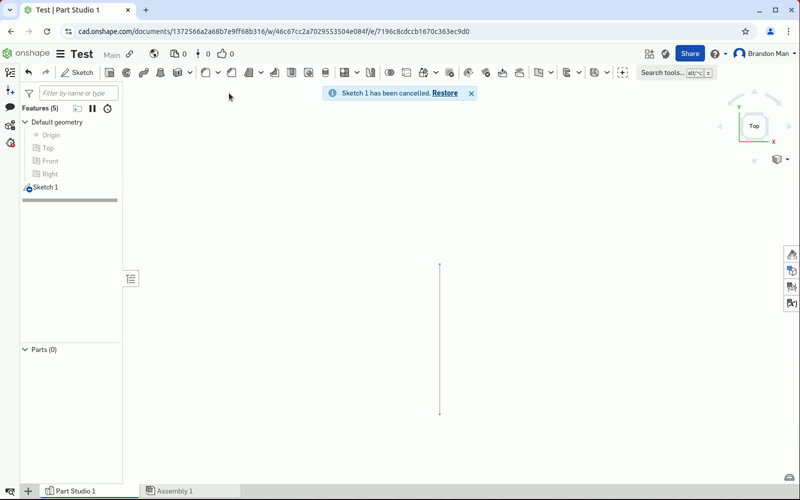
key(shift+s)
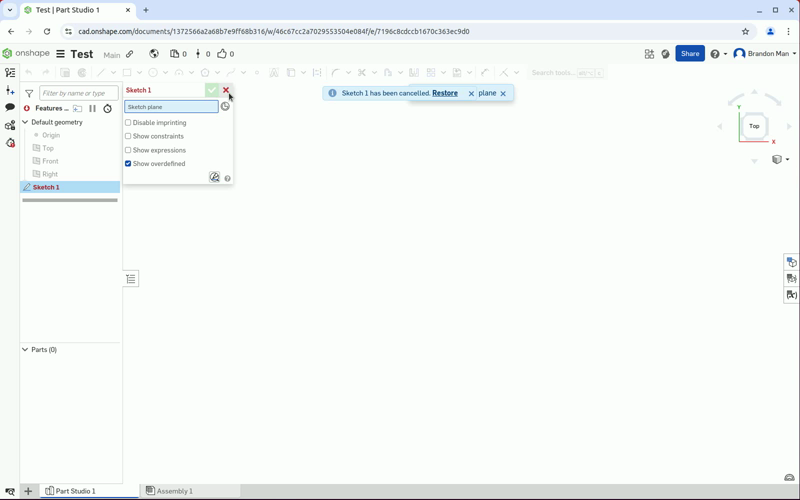
mouse_move(73, 150)
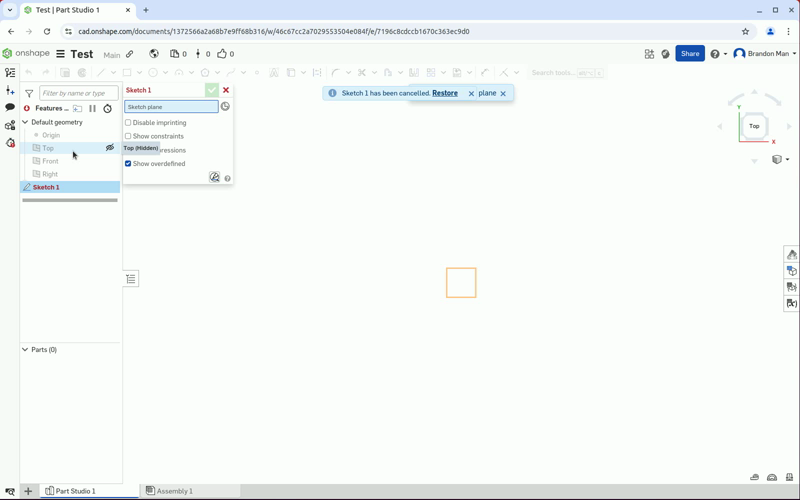
click(73, 150)
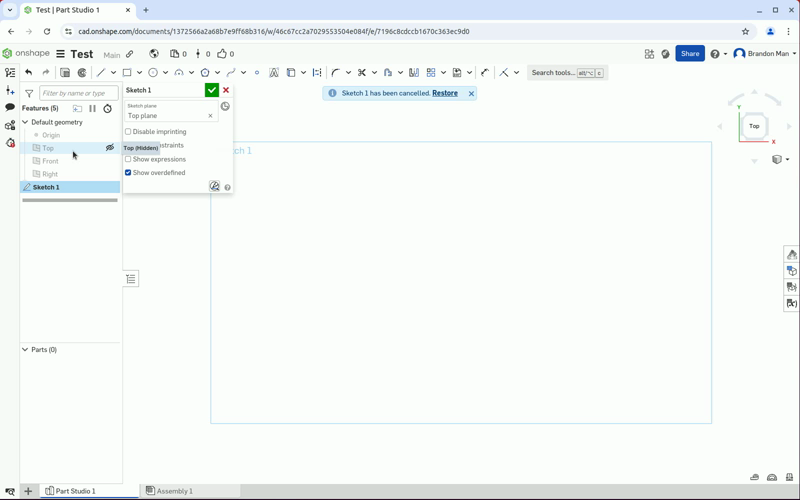
mouse_move(73, 352)
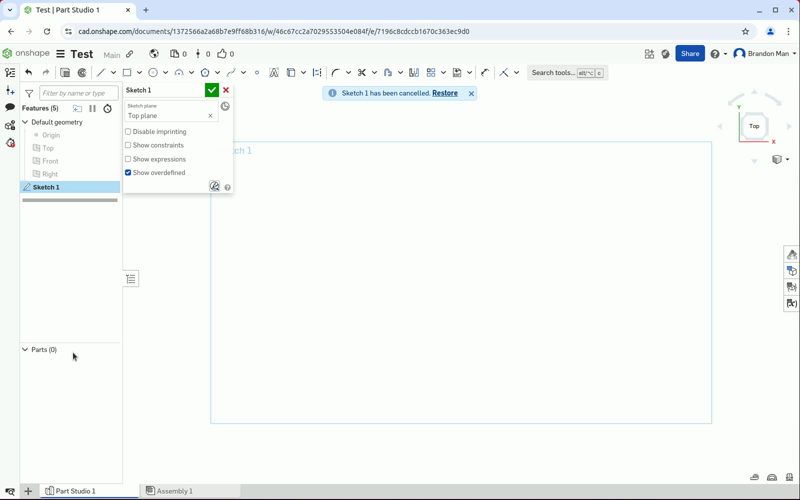
key(y)
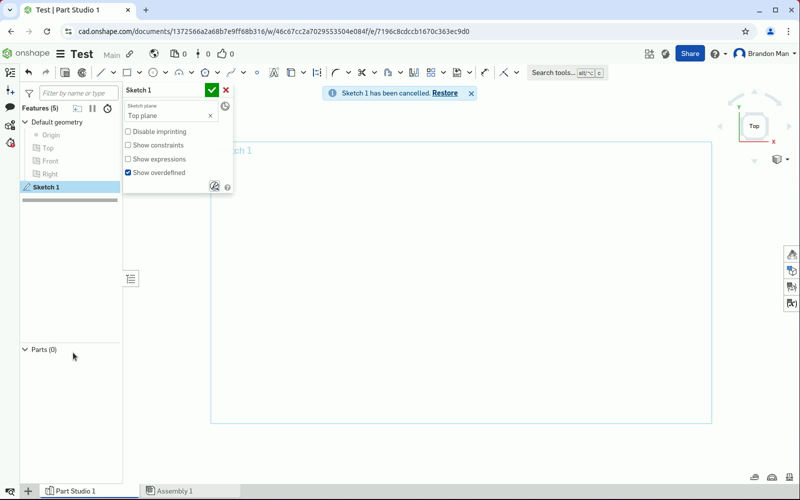
key(l)
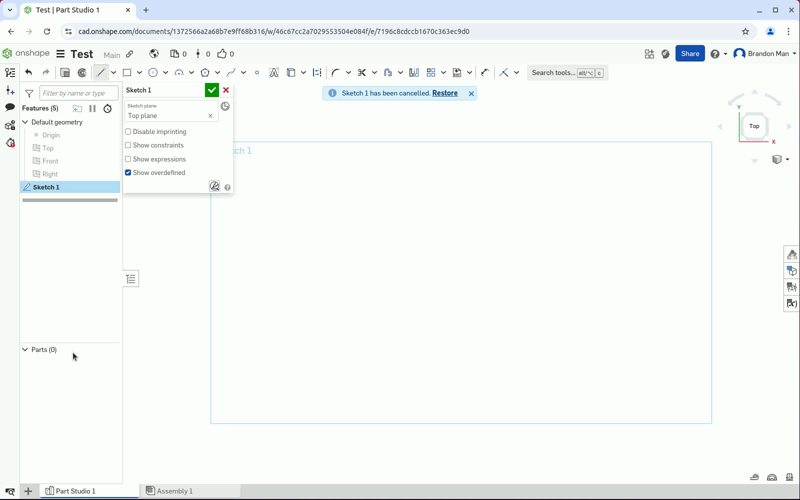
key_down(shift)
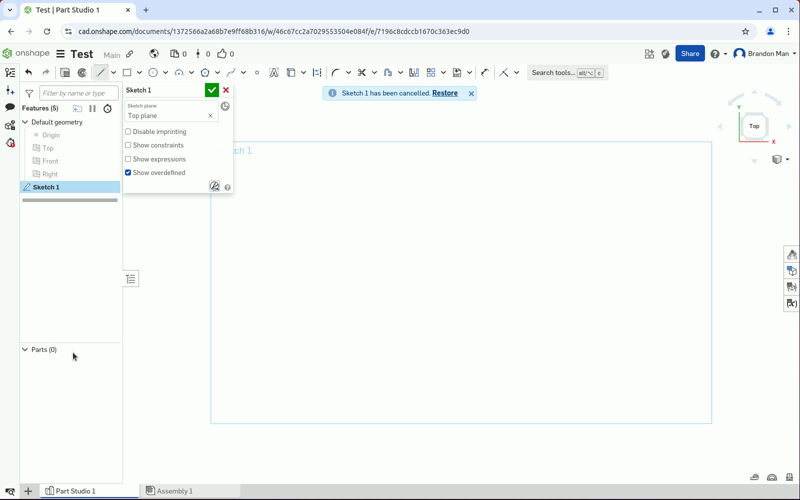
mouse_move(348, 311)
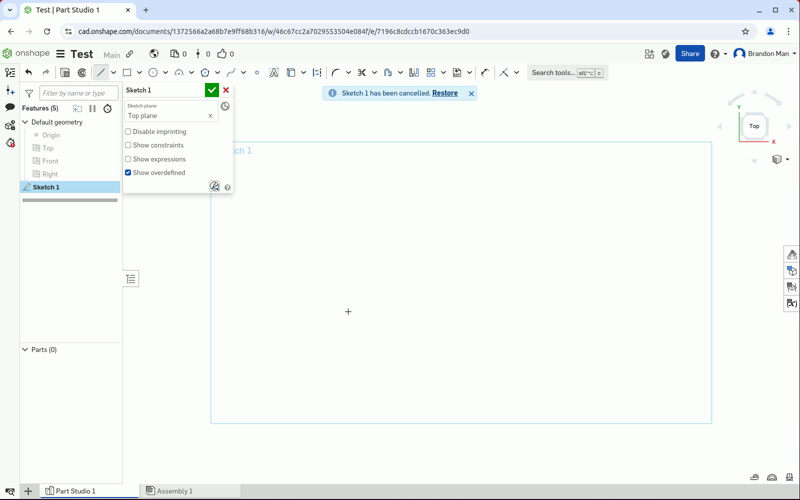
click(348, 311)
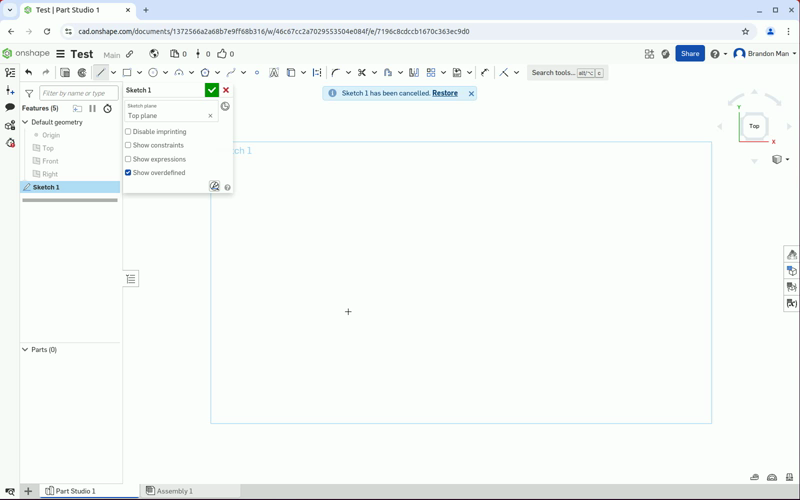
key_up(shift)
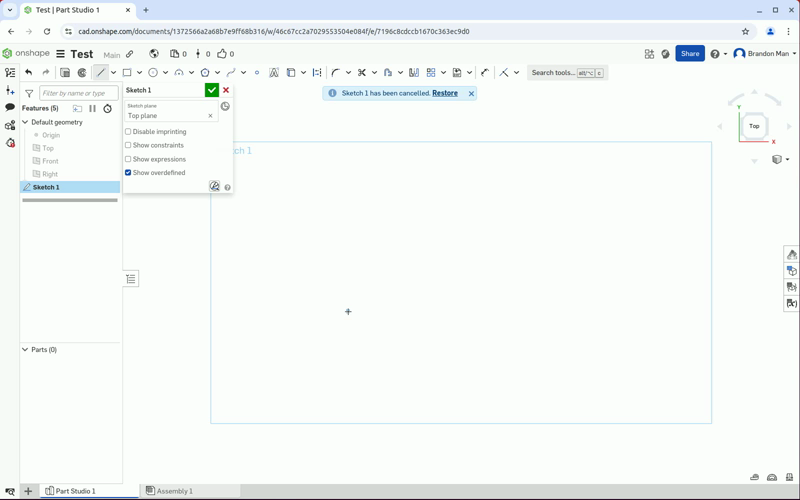
key_down(shift)
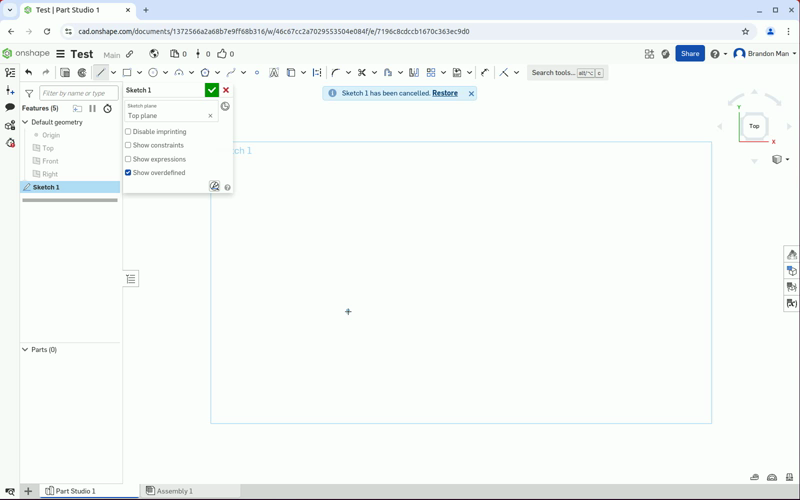
mouse_move(488, 311)
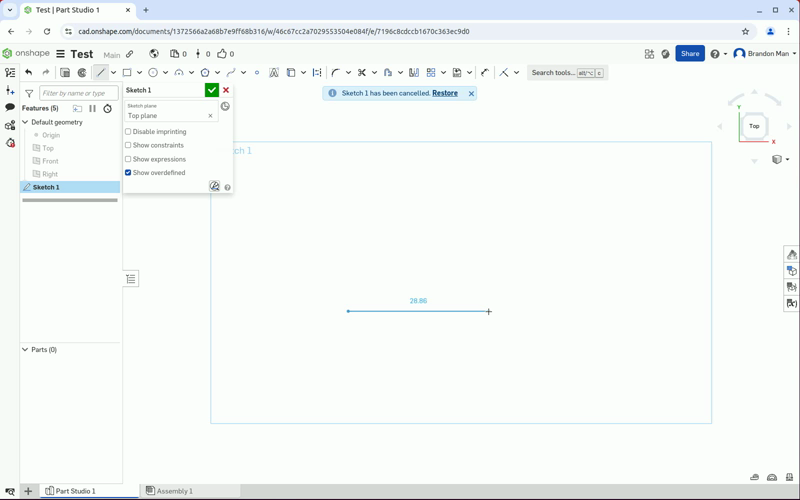
click(488, 311)
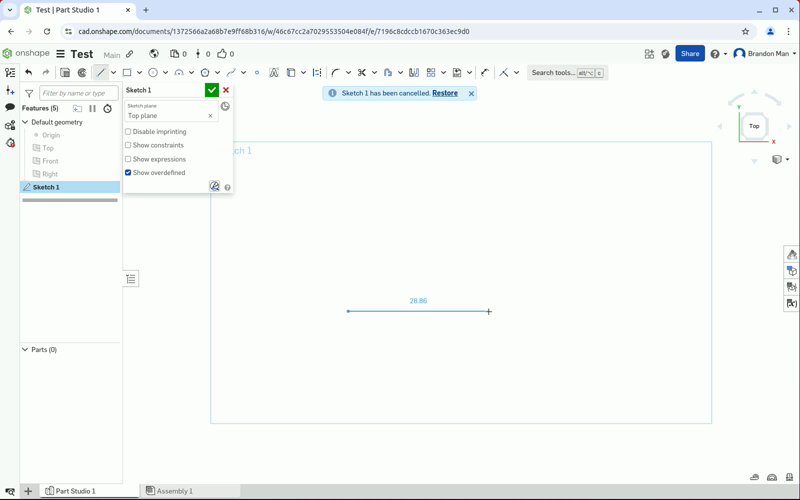
key_up(shift)
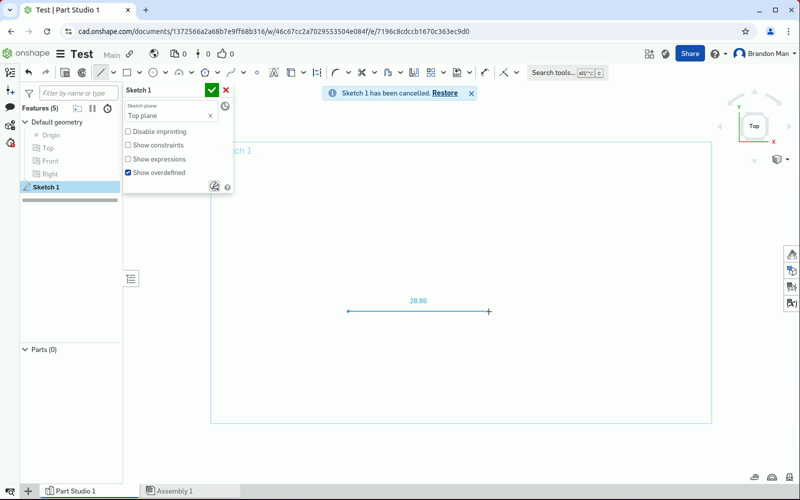
key_down(shift)
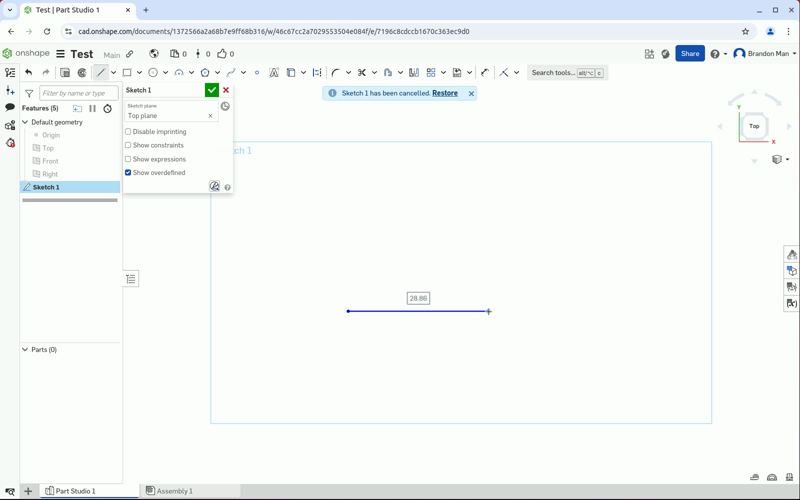
mouse_move(518, 311)
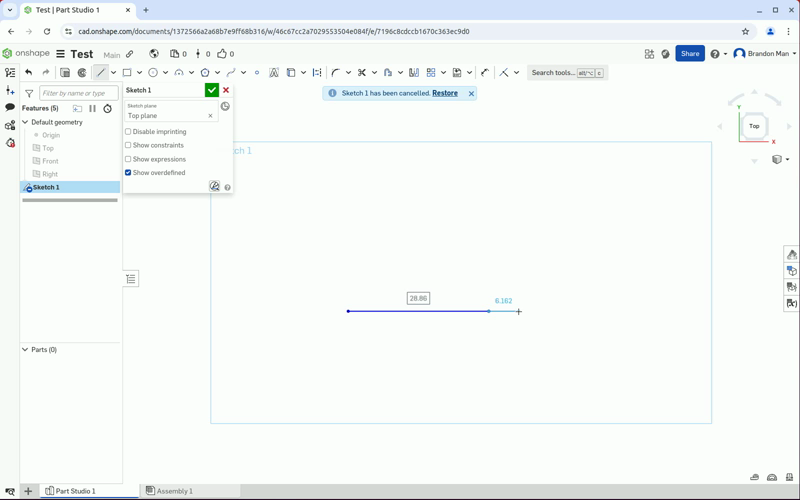
mouse_move(488, 255)
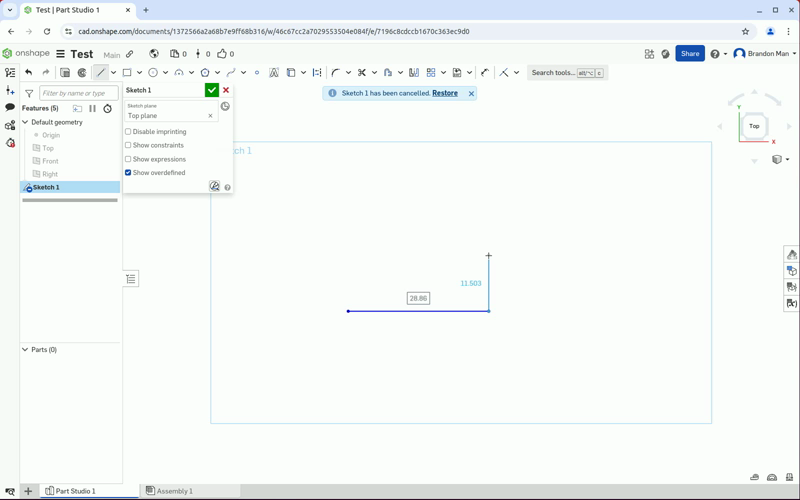
click(488, 255)
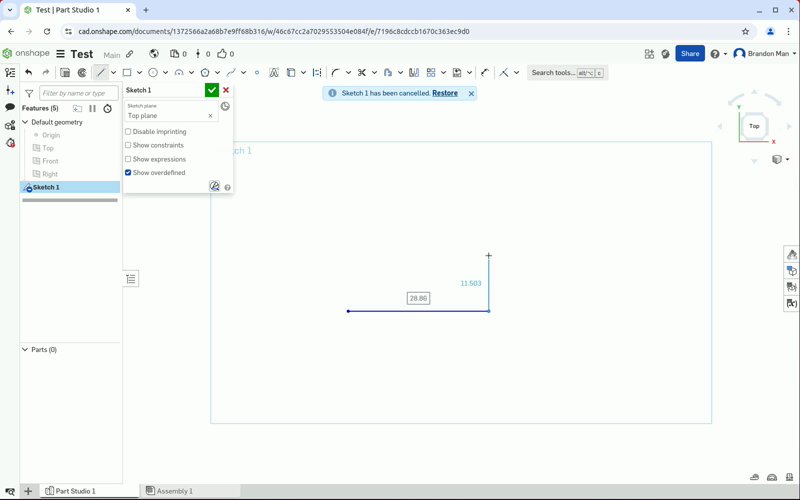
key_up(shift)
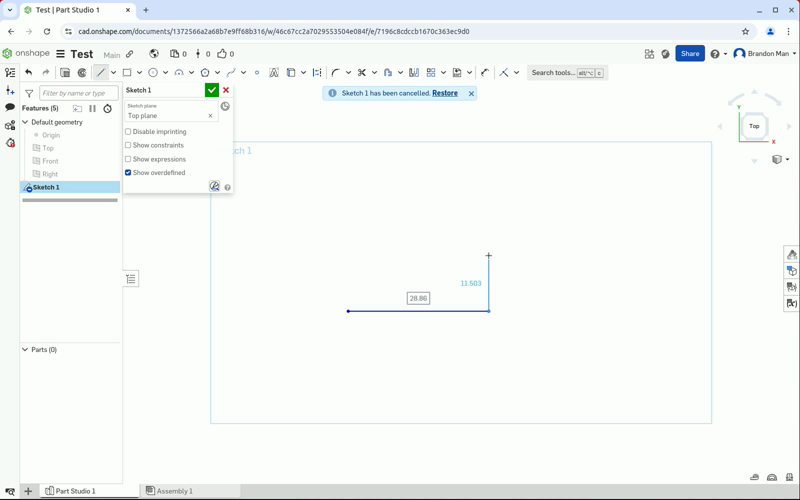
key_down(shift)
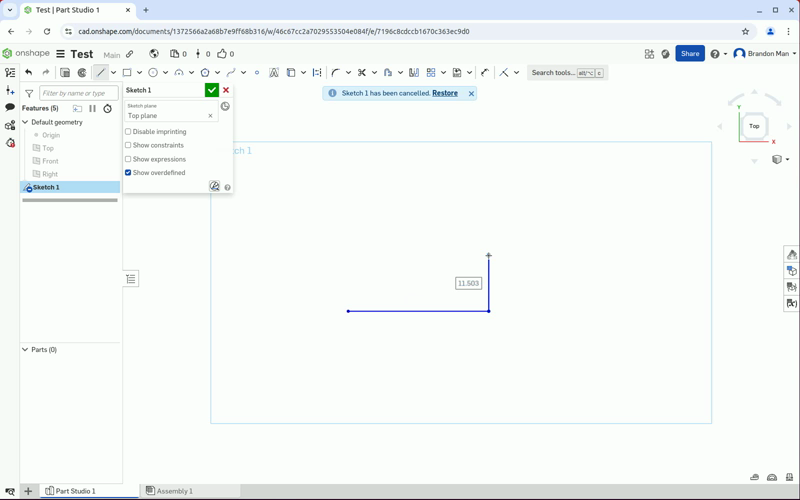
mouse_move(348, 255)
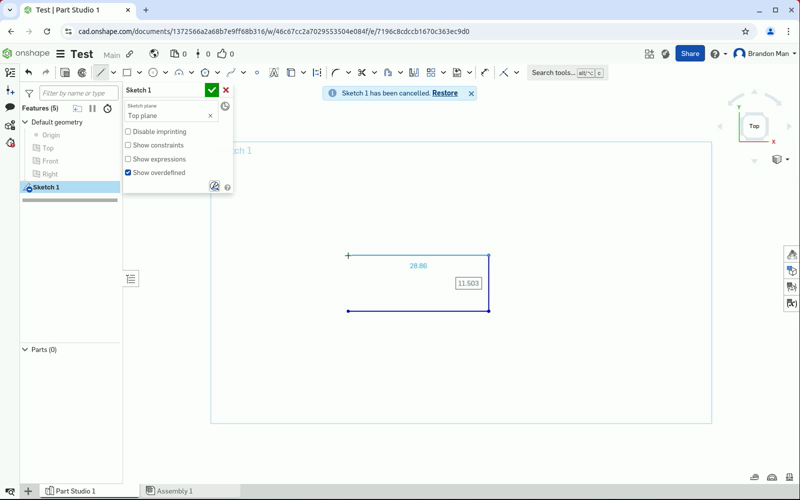
click(348, 255)
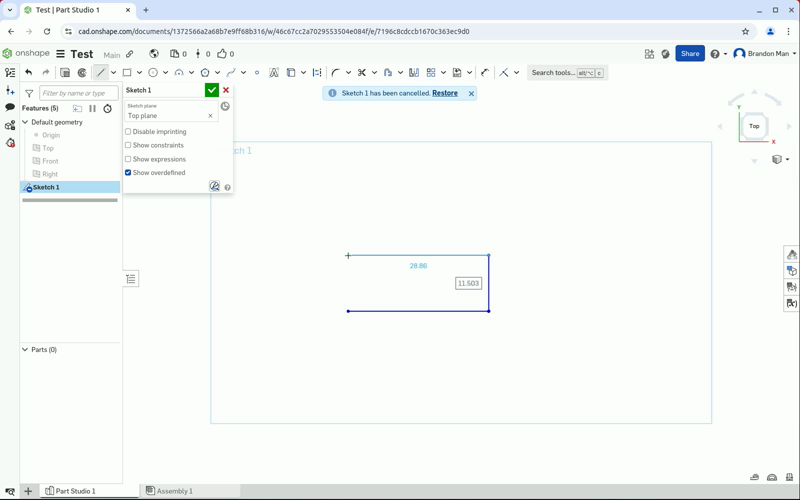
key_up(shift)
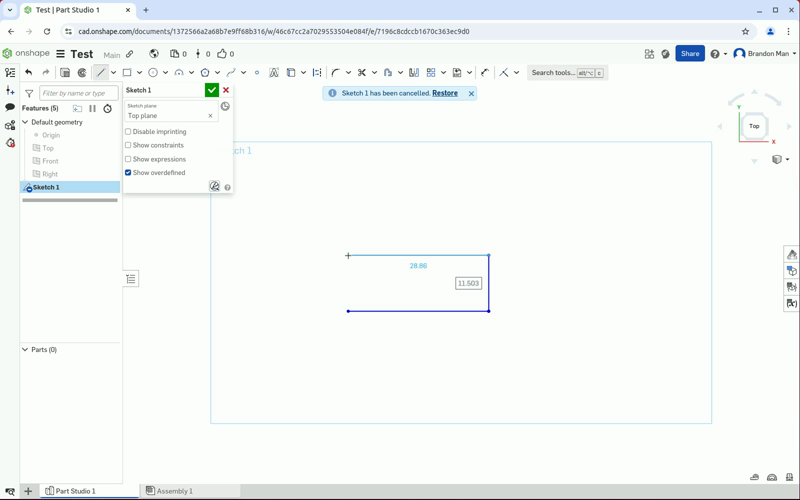
mouse_move(378, 255)
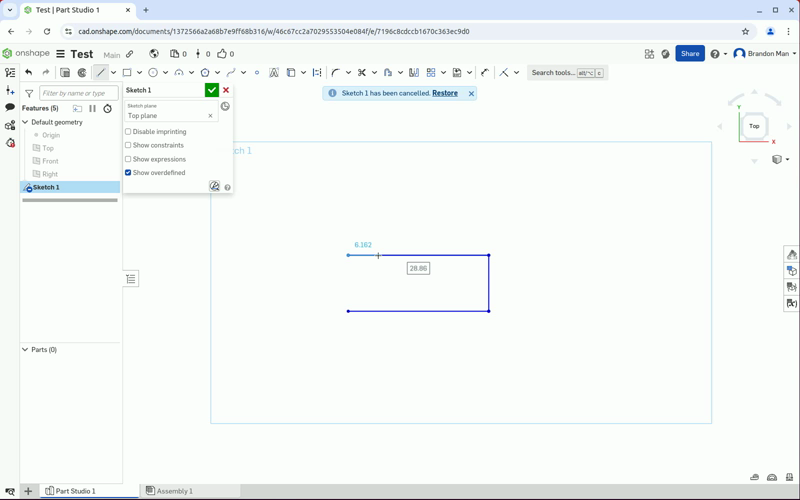
key_down(shift)
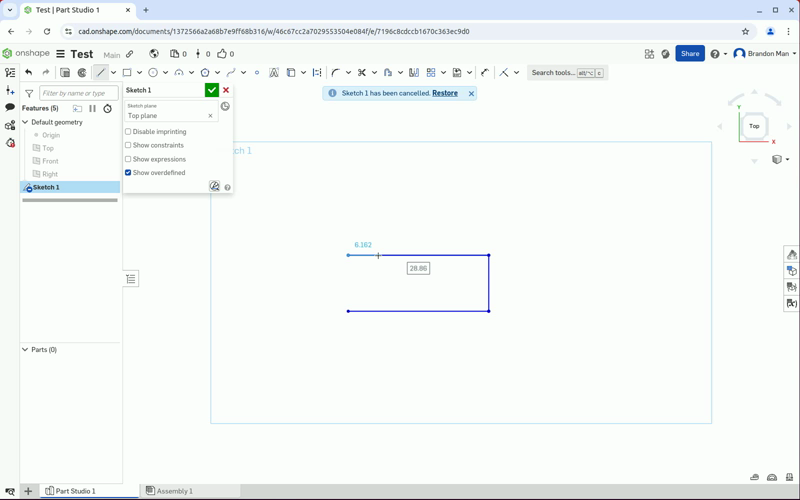
mouse_move(348, 311)
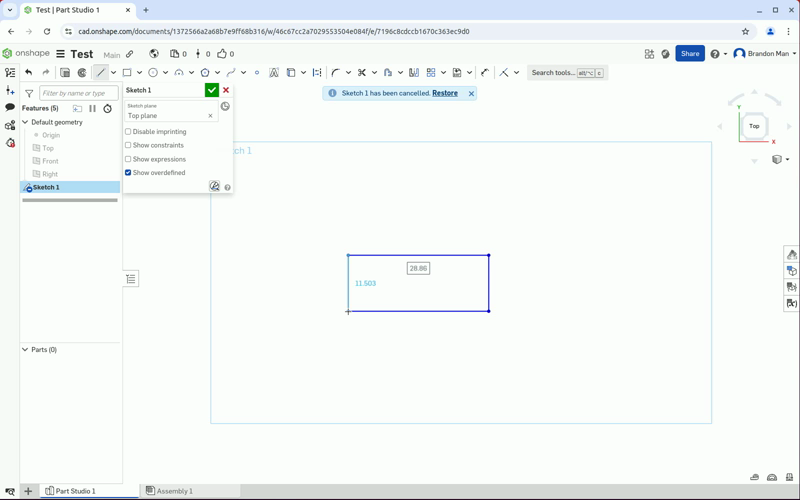
key_up(shift)
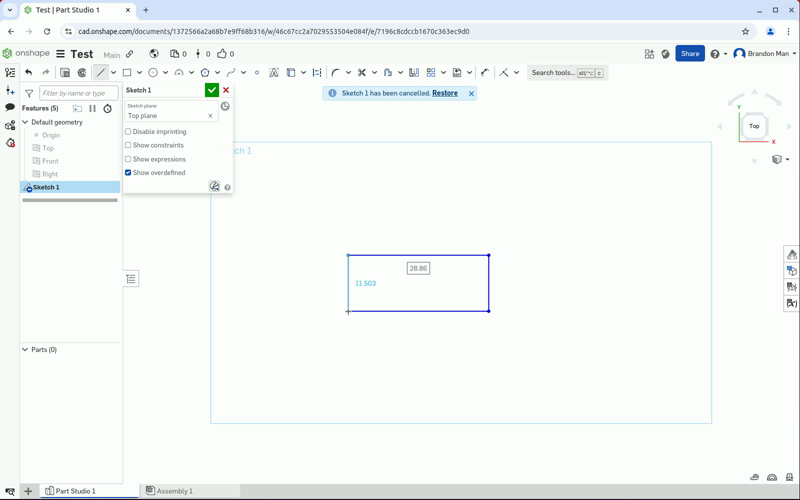
click(348, 311)
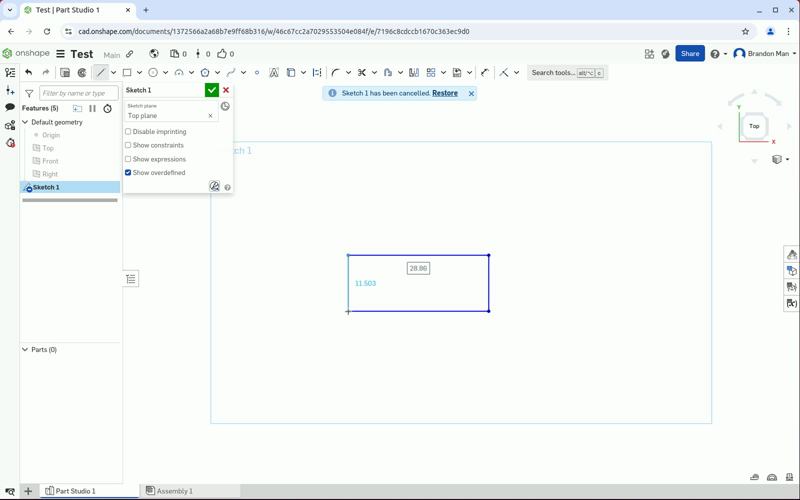
key(esc)
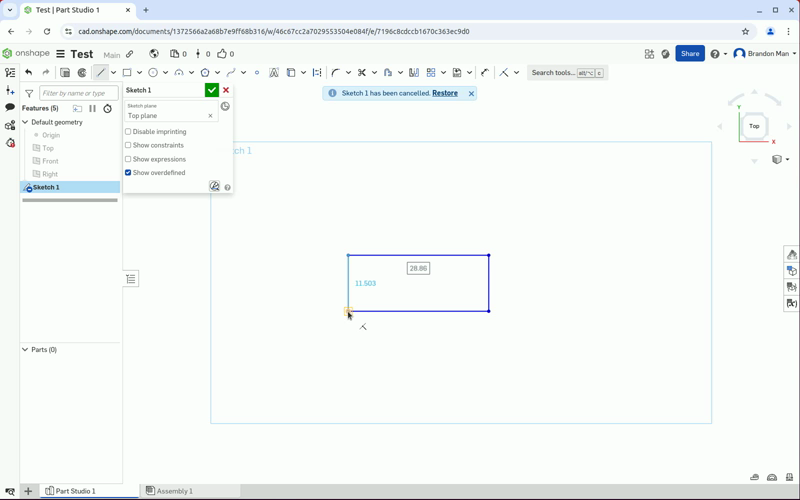
mouse_move(419, 301)
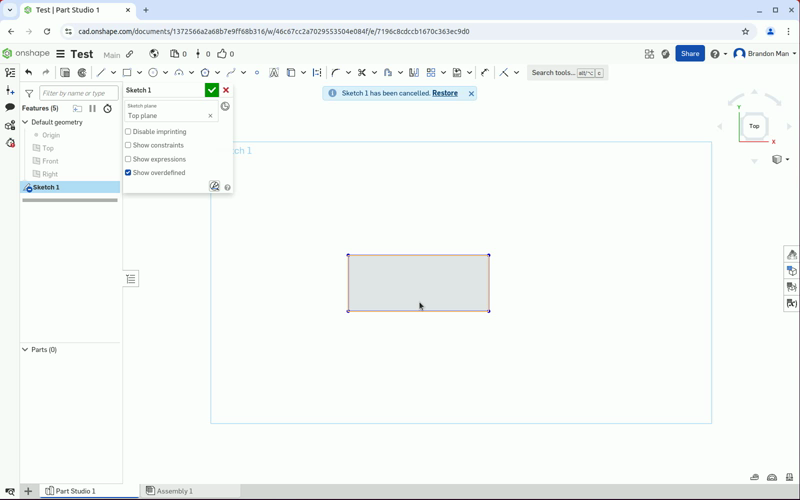
click(419, 301)
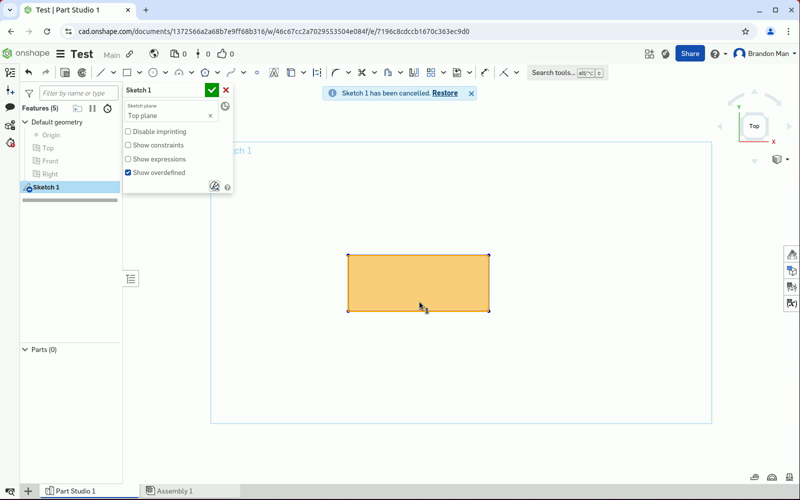
mouse_move(73, 352)
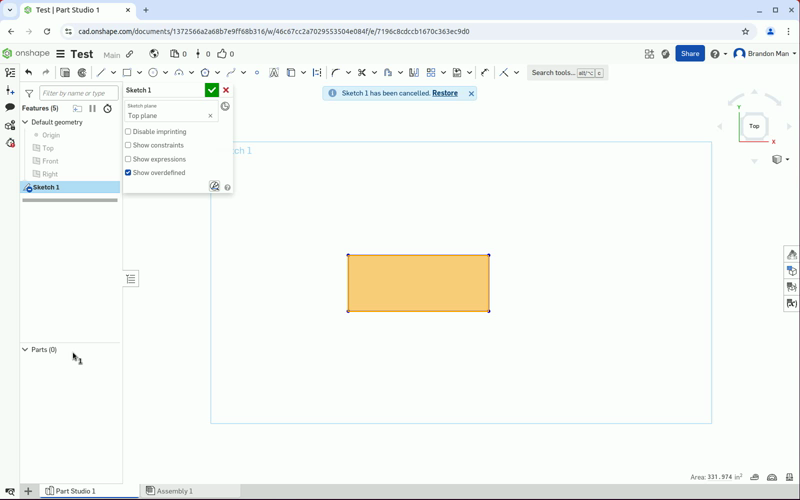
key(shift+y)
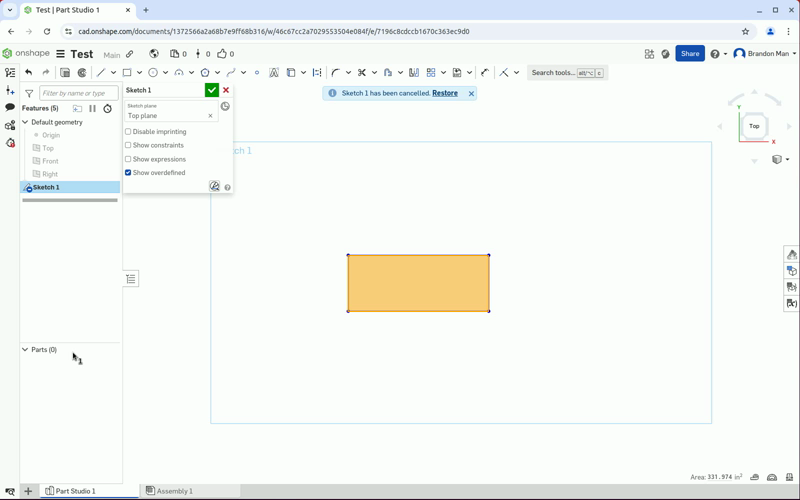
key(shift+e)
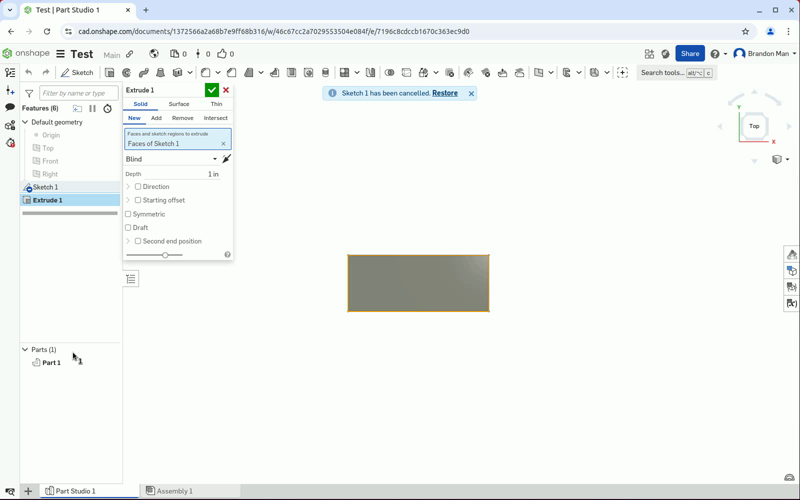
mouse_move(143, 106)
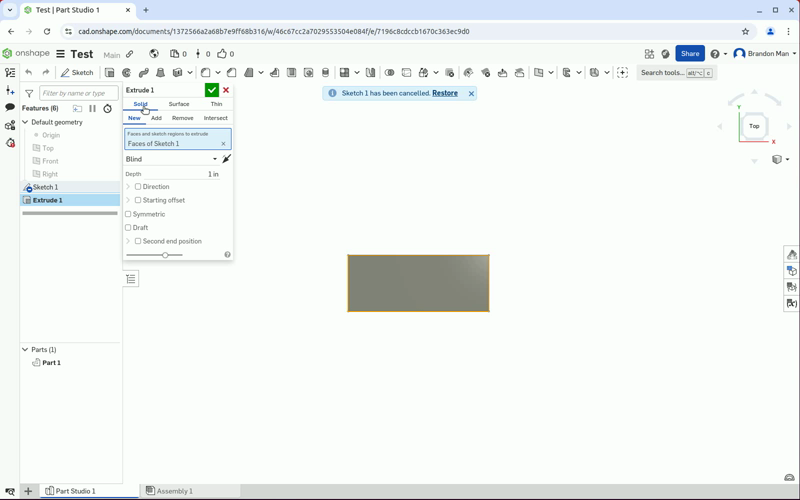
click(143, 106)
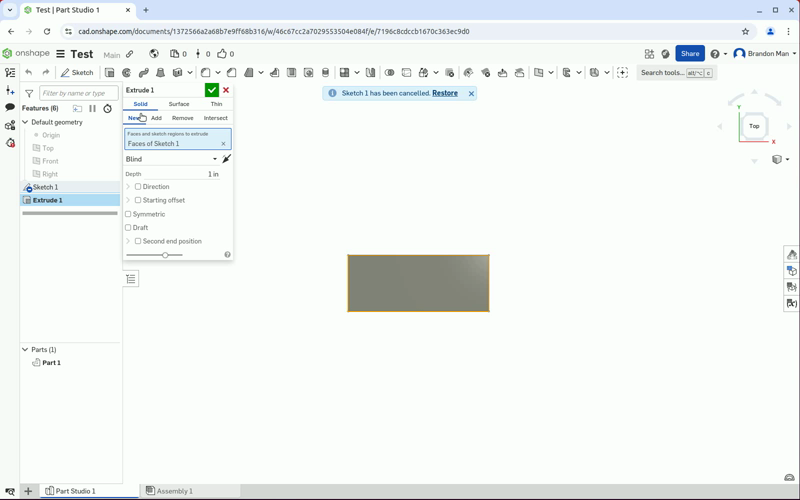
mouse_move(137, 120)
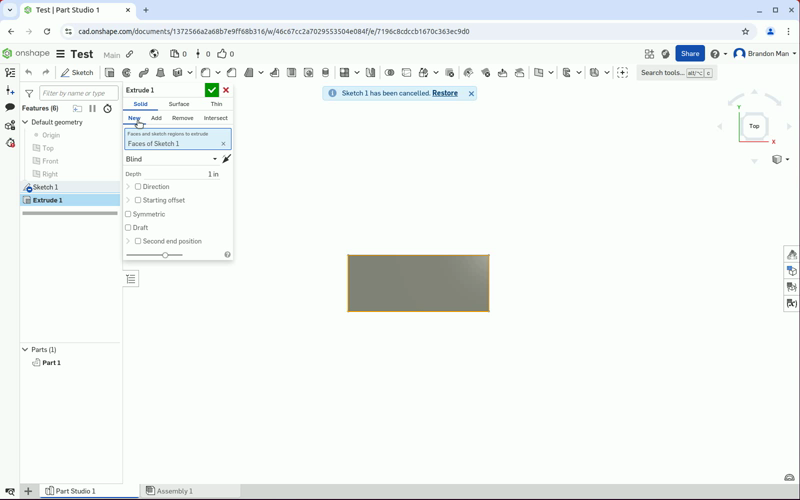
click(137, 120)
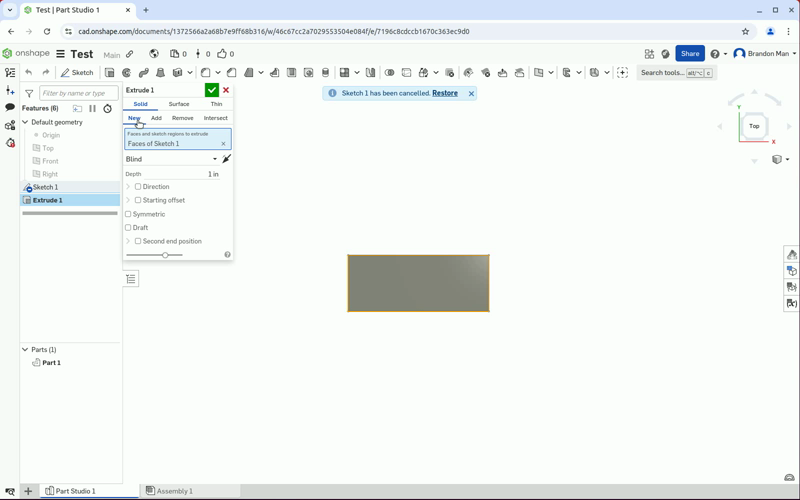
key(tab, 4)
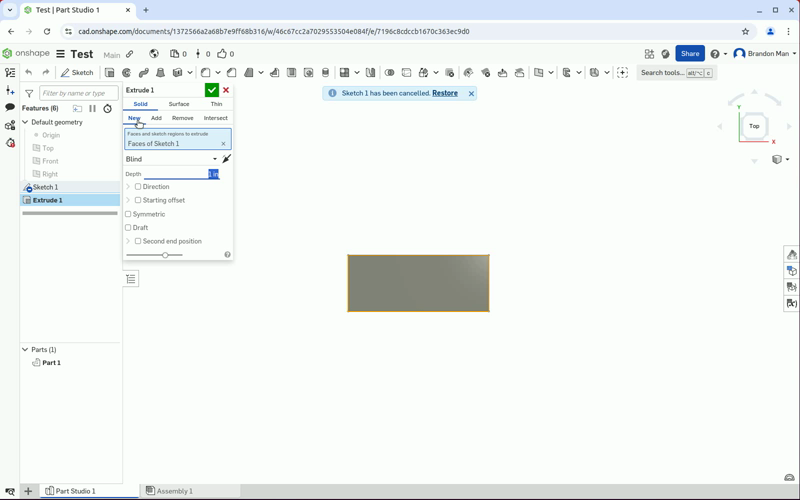
text(5.778)
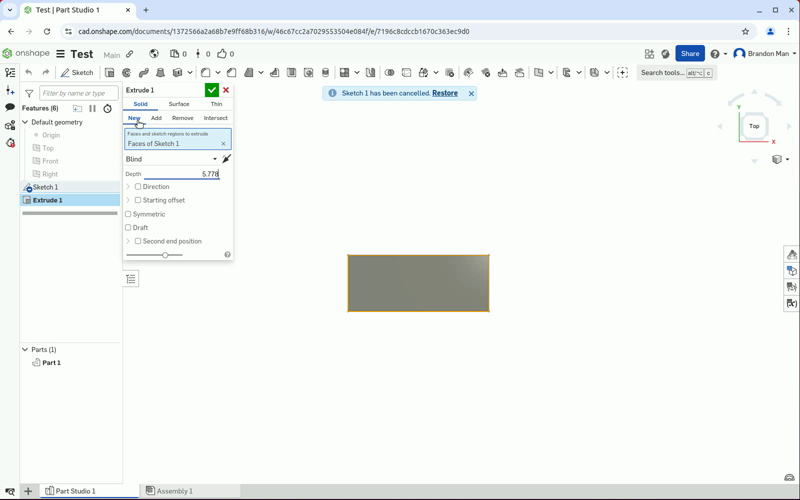
key(tab, 3)
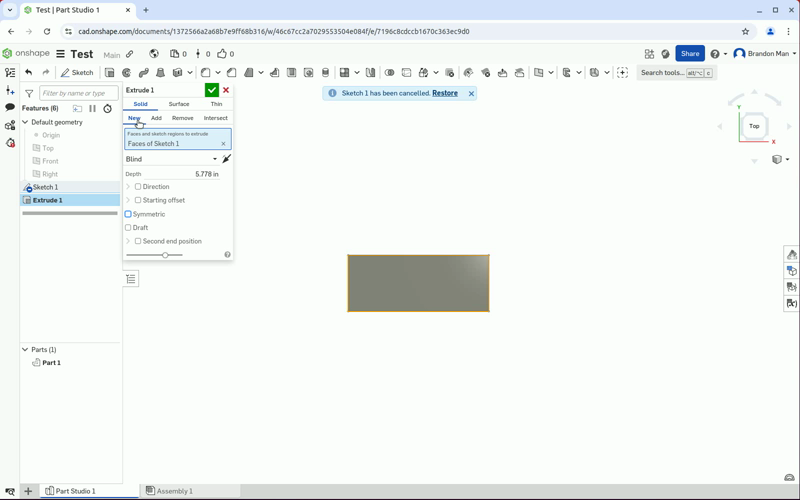
key(space)
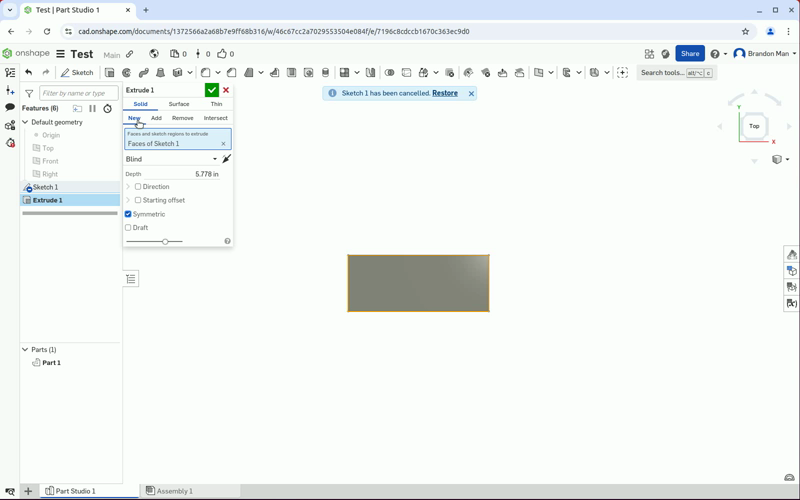
key(enter)
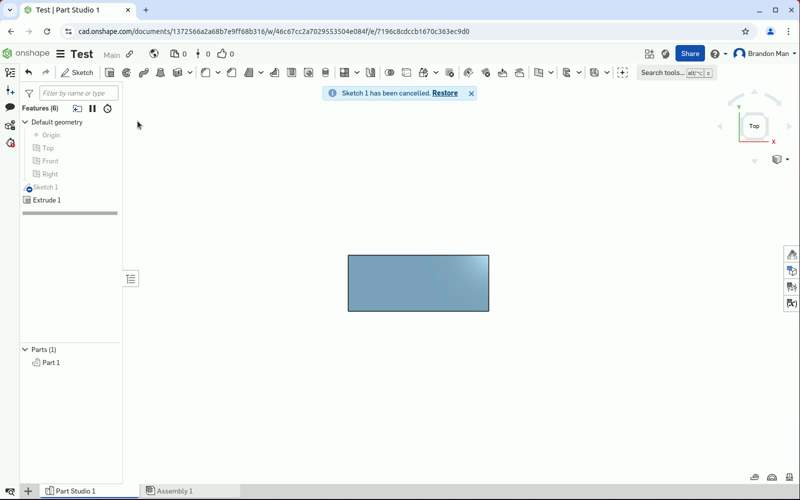
key(shift+h)
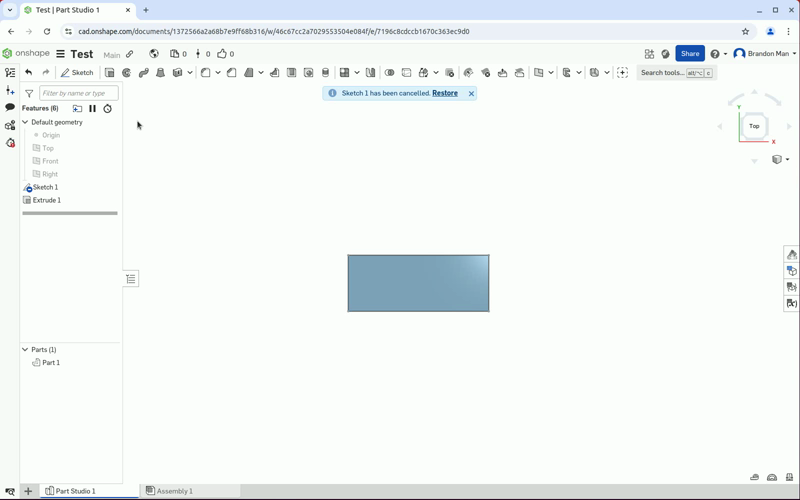
key(shift+h)
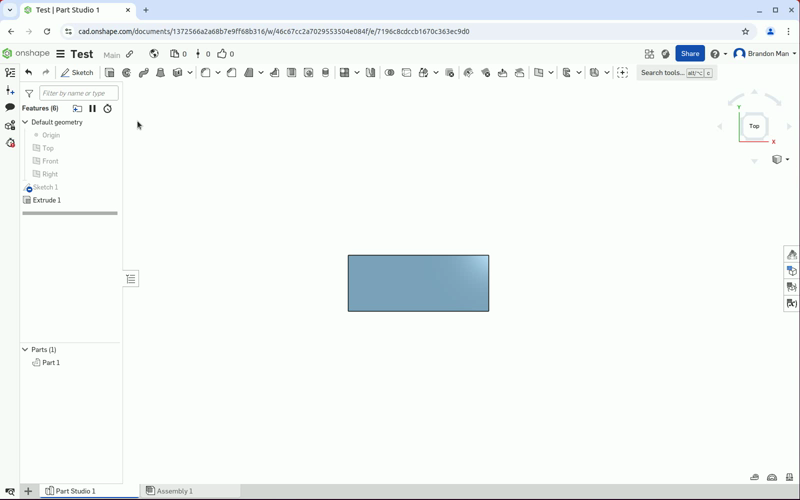
mouse_move(73, 189)
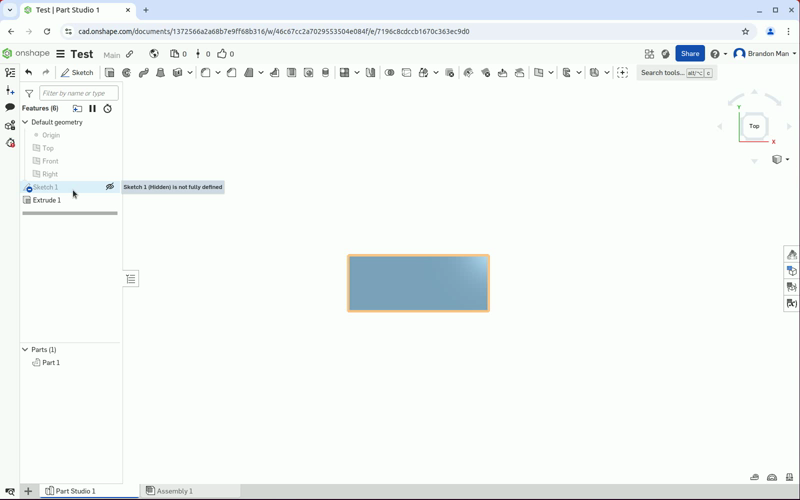
click(73, 189)
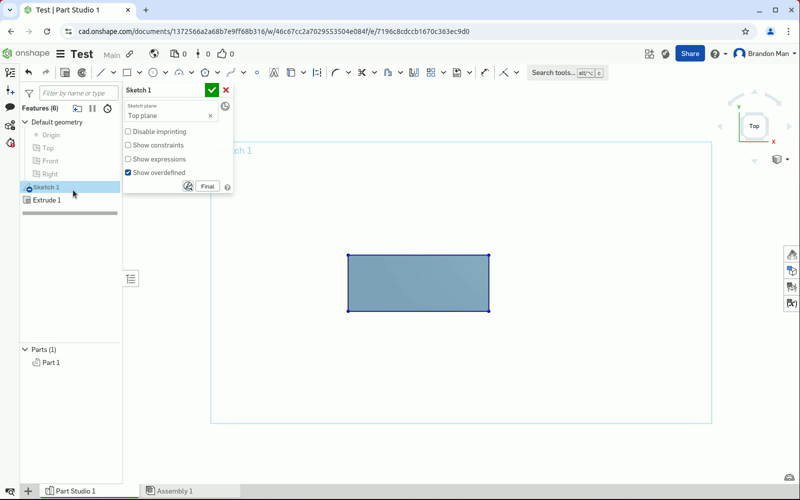
mouse_move(229, 92)
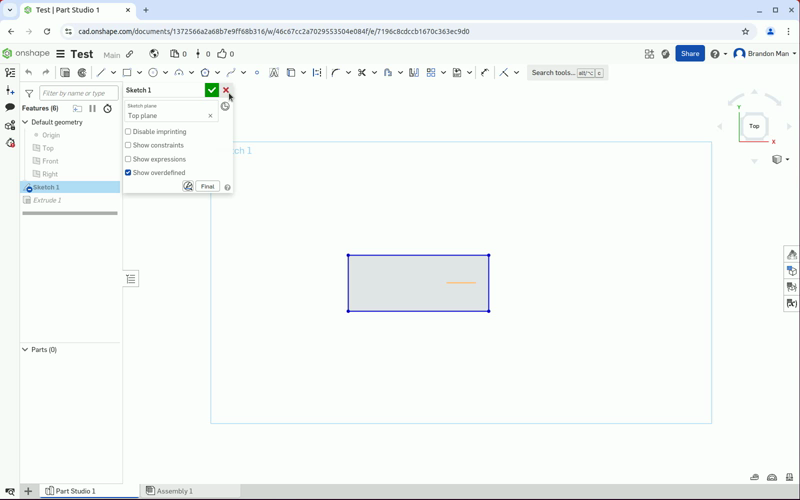
click(229, 92)
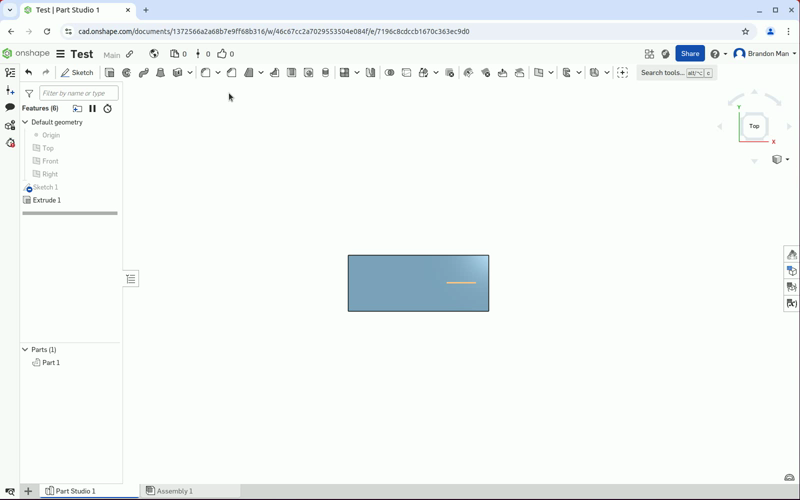
mouse_move(541, 75)
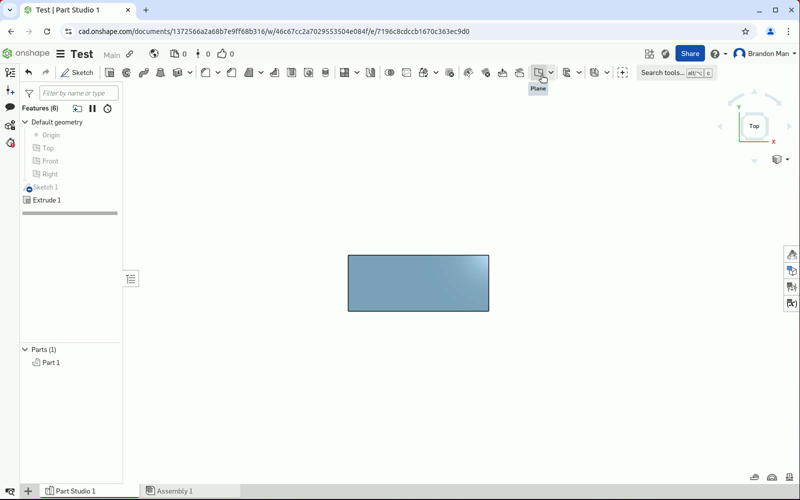
click(541, 75)
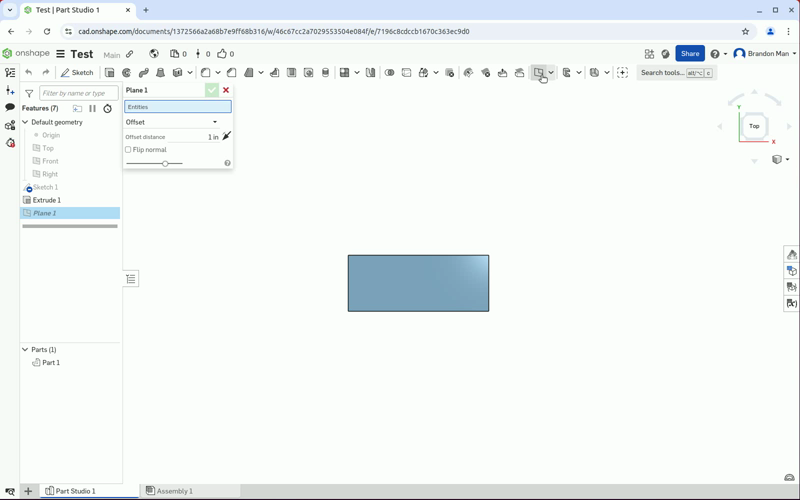
mouse_move(73, 150)
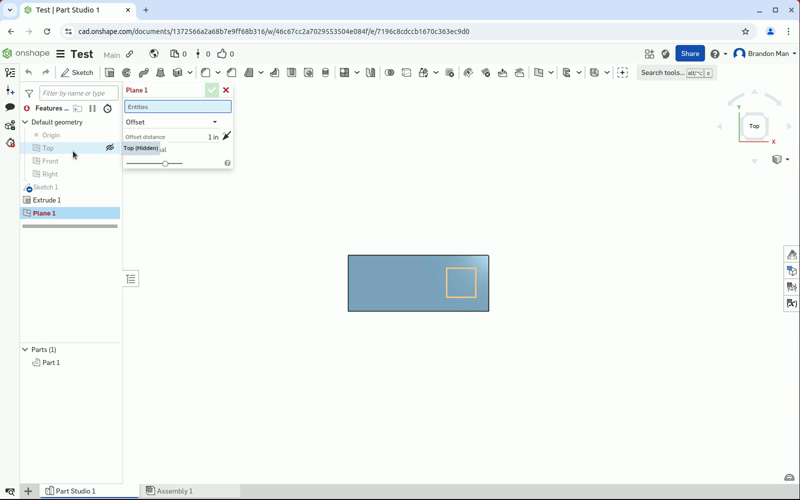
click(73, 150)
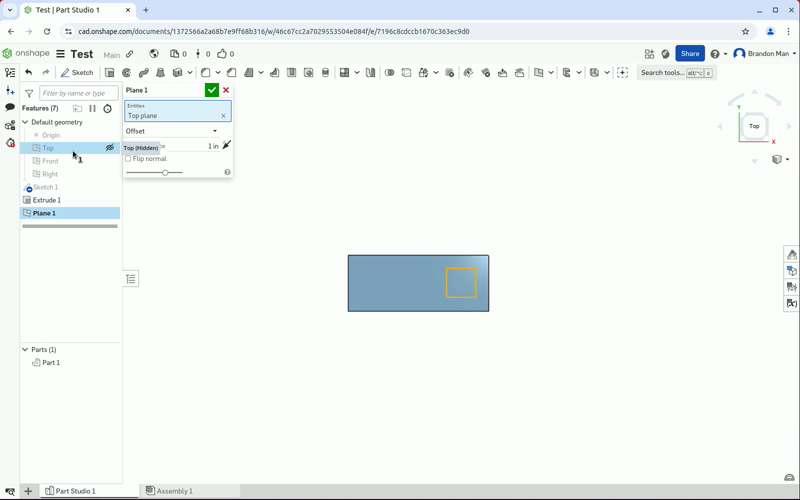
key(tab, 2)
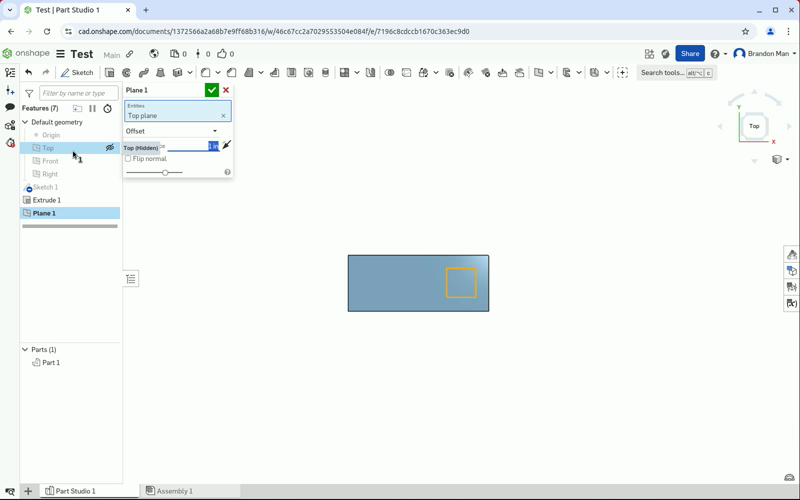
text(2.896)
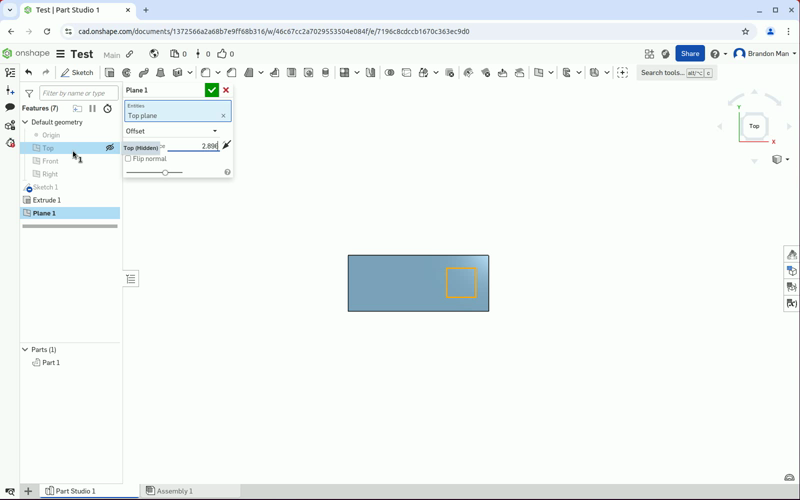
key(enter, 2)
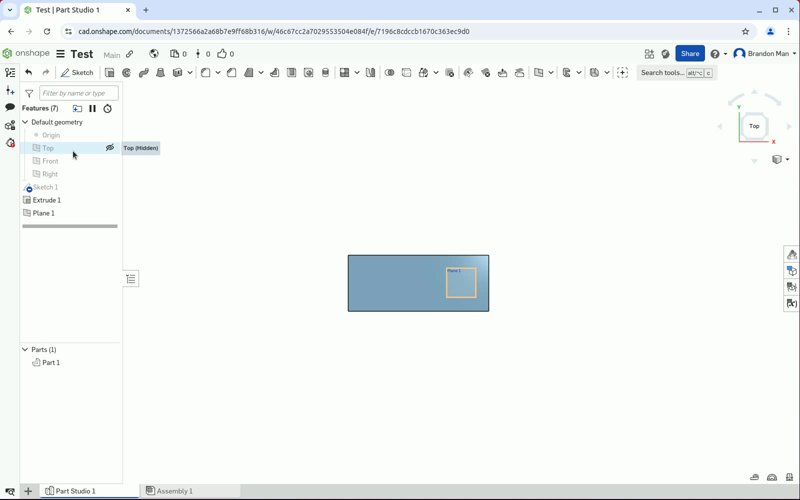
key(shift+s)
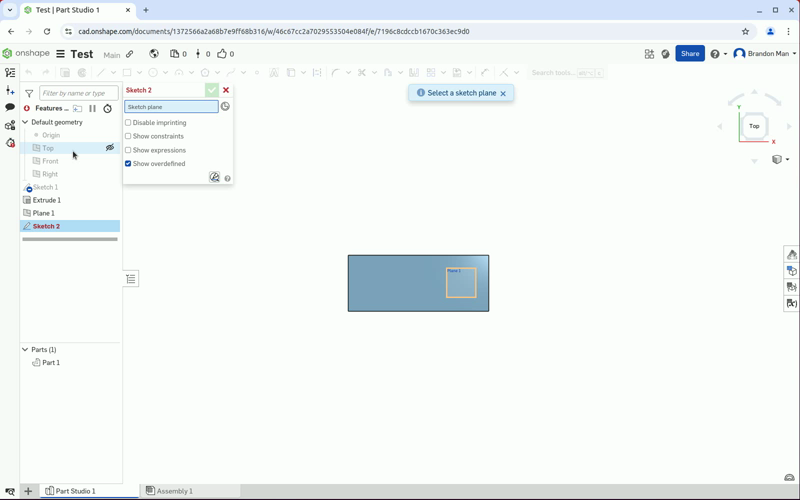
mouse_move(73, 215)
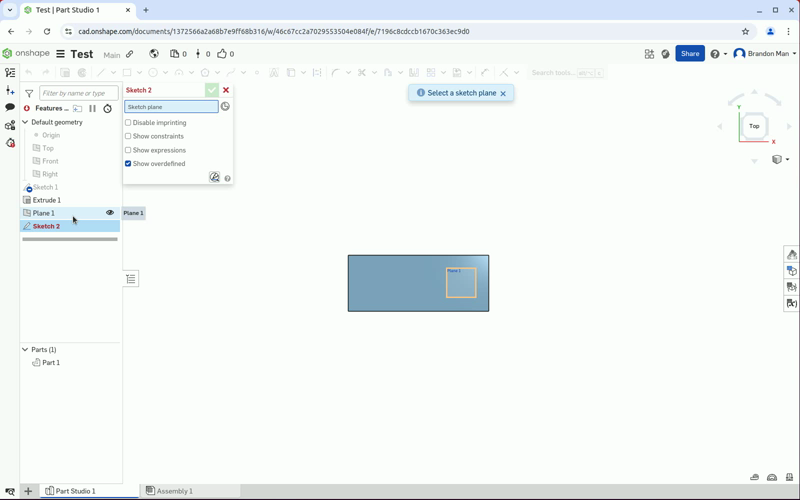
click(73, 215)
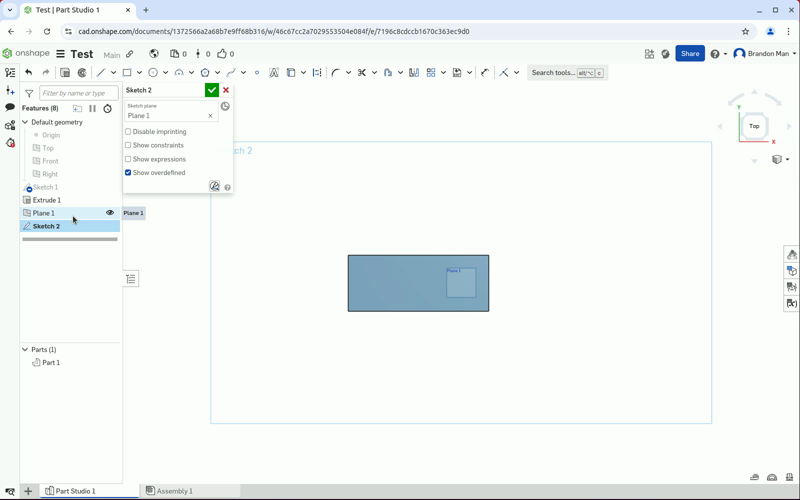
mouse_move(73, 352)
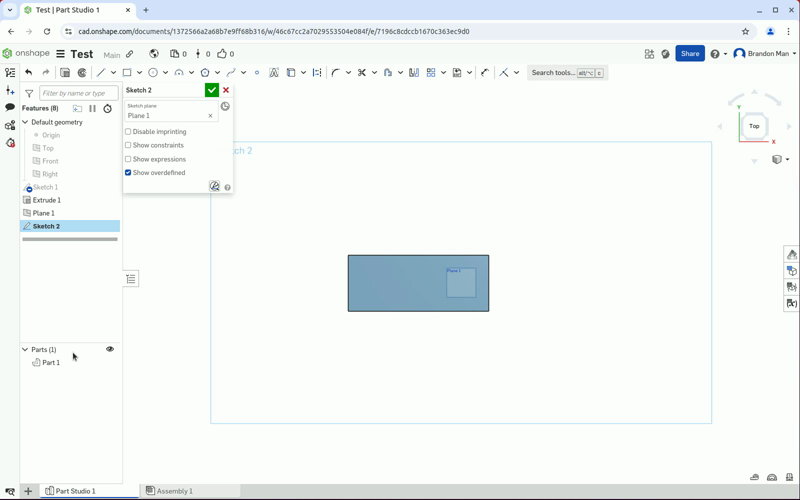
key(y)
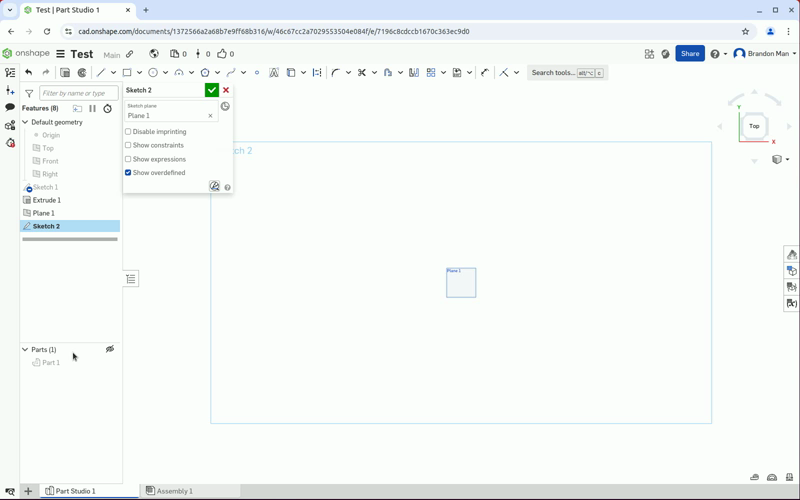
key(c)
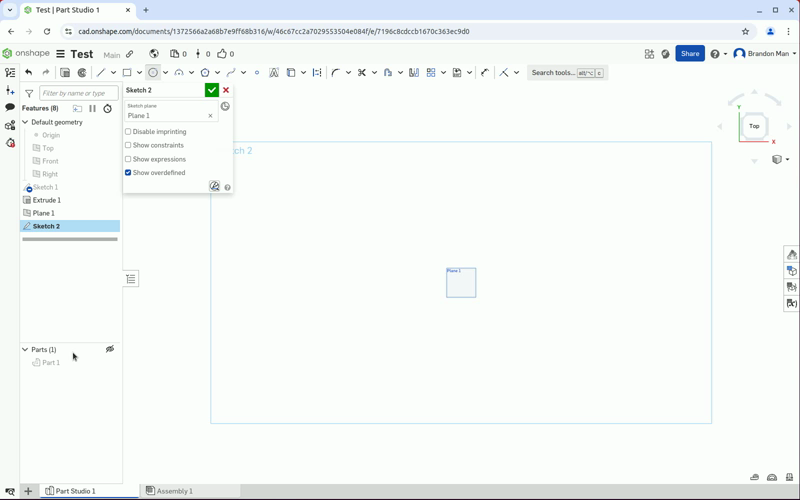
key_down(shift)
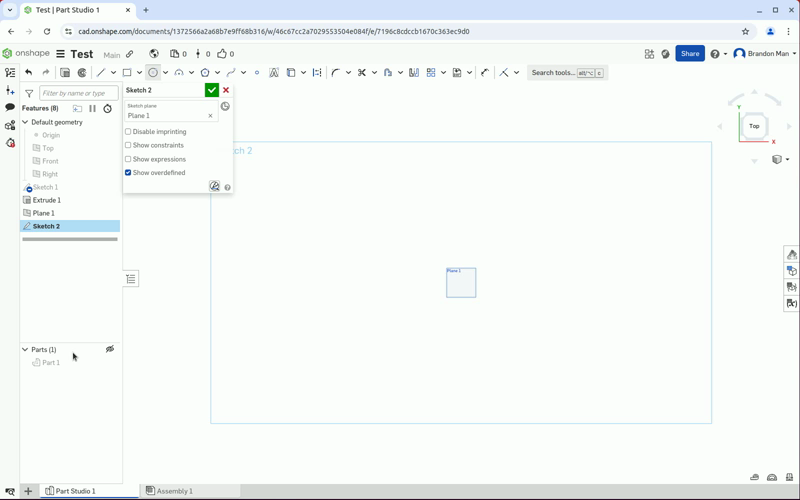
mouse_move(461, 282)
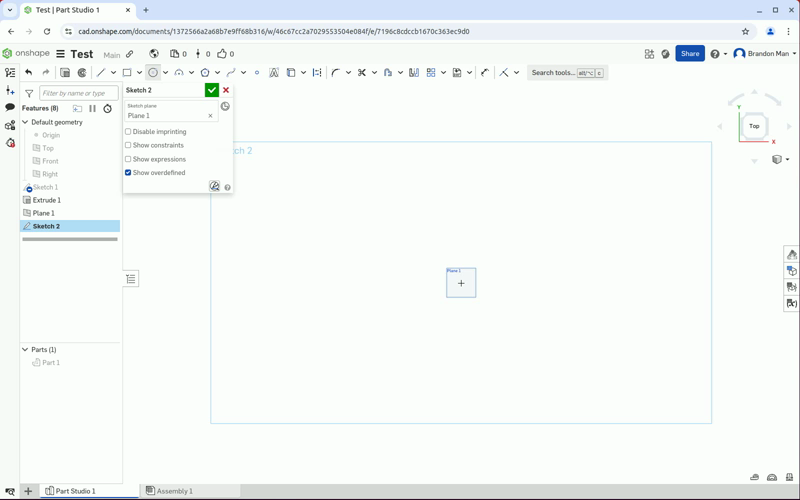
click(461, 282)
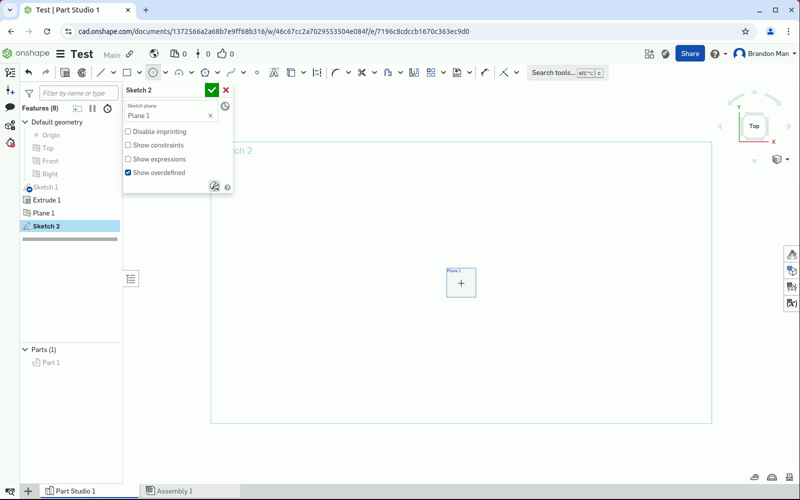
key_up(shift)
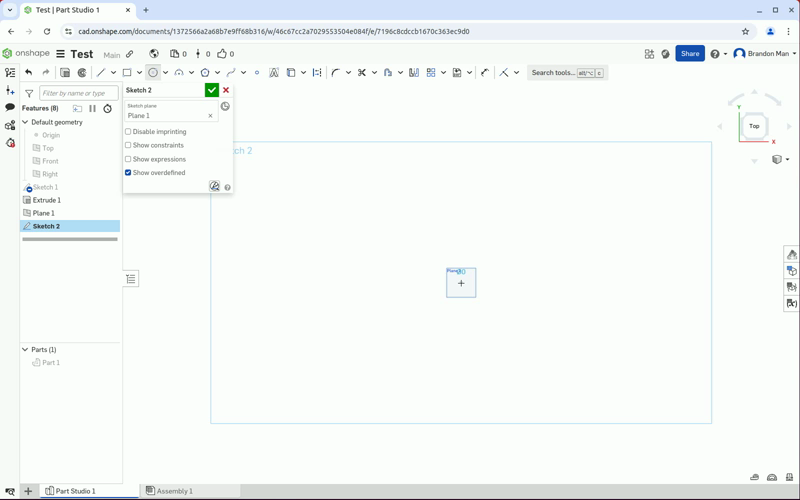
mouse_move(482, 282)
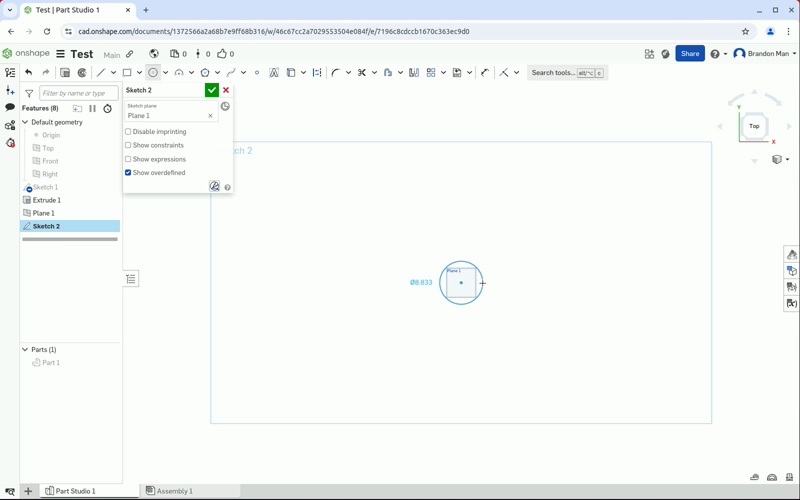
click(482, 282)
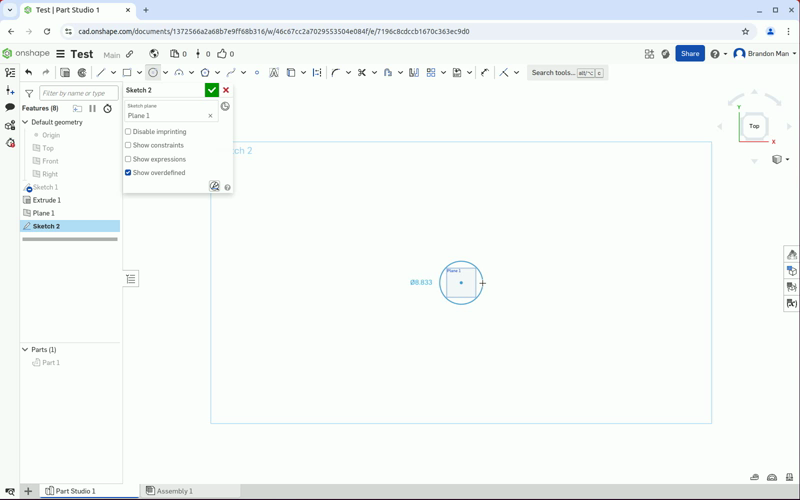
key(esc)
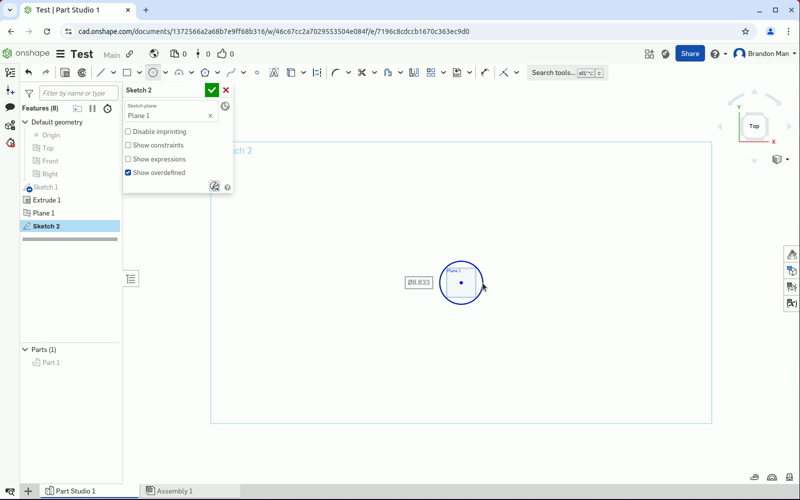
mouse_move(470, 276)
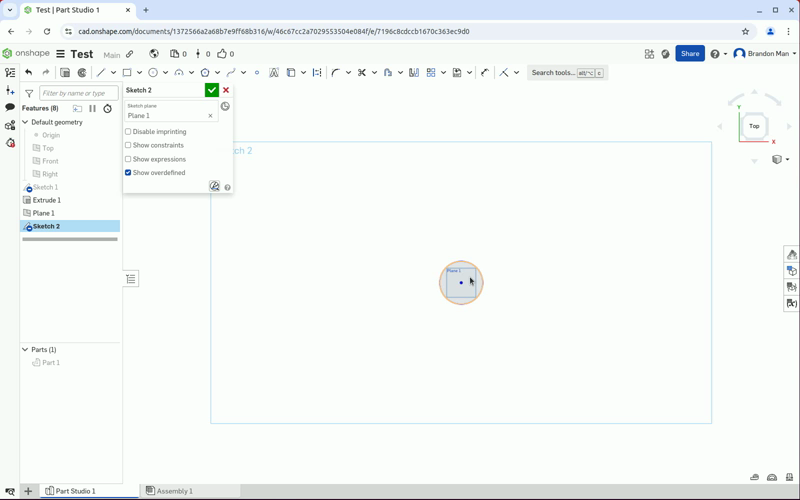
scroll(6)
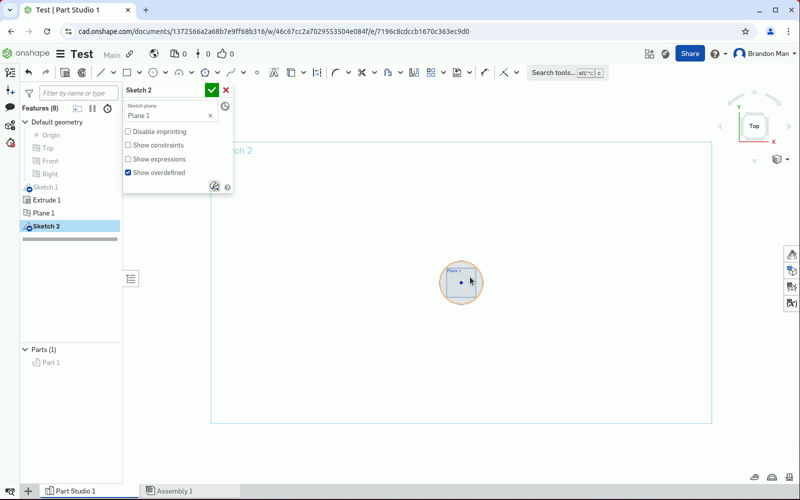
scroll(6)
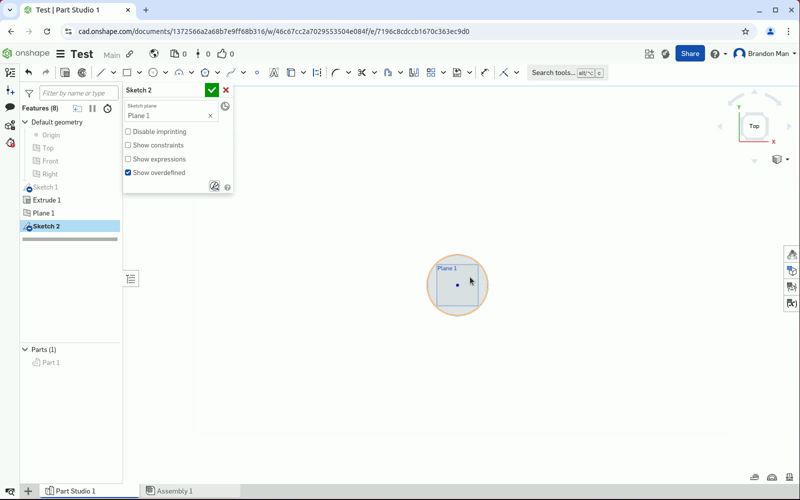
scroll(6)
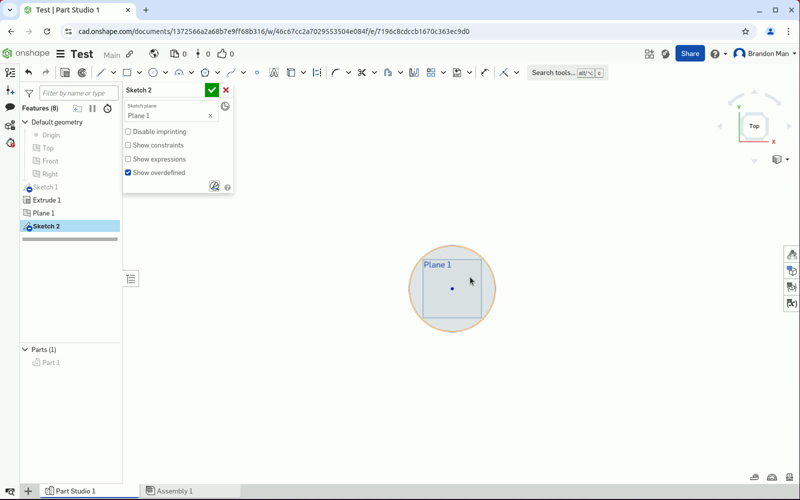
scroll(6)
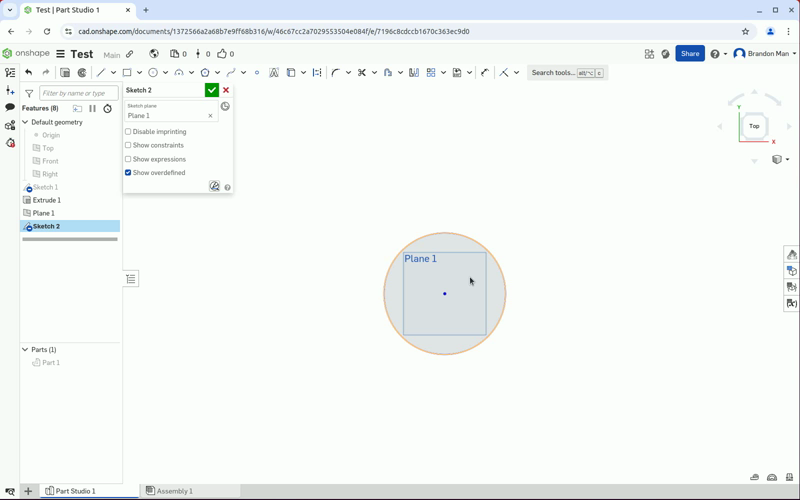
scroll(6)
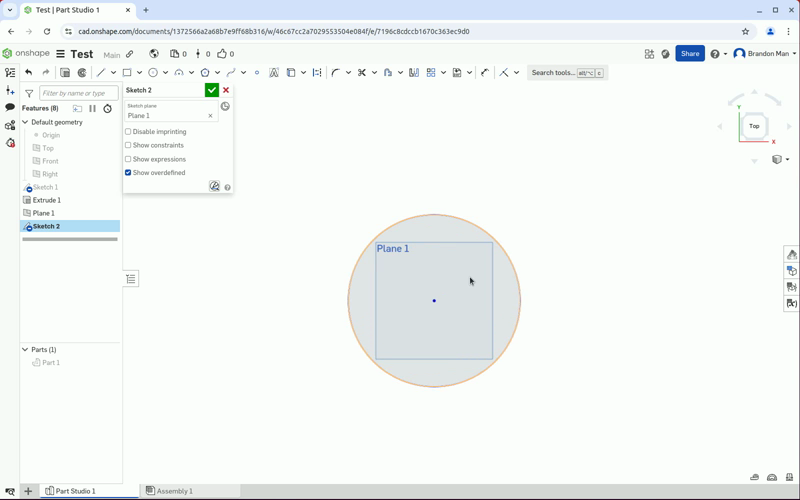
scroll(6)
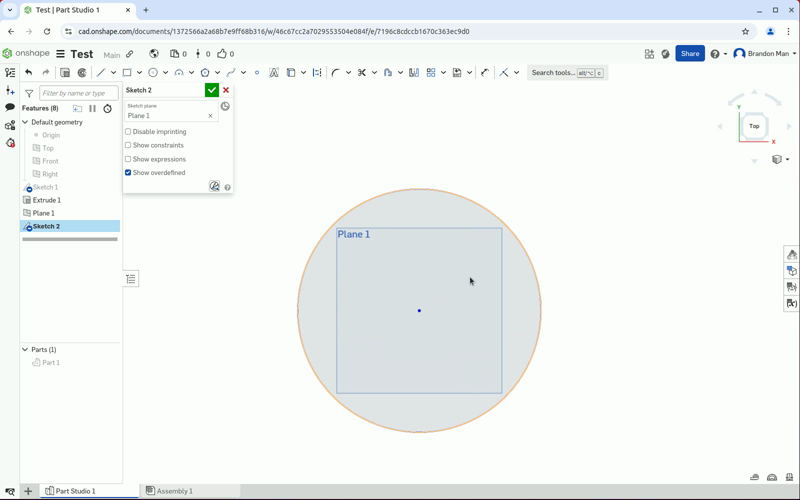
scroll(6)
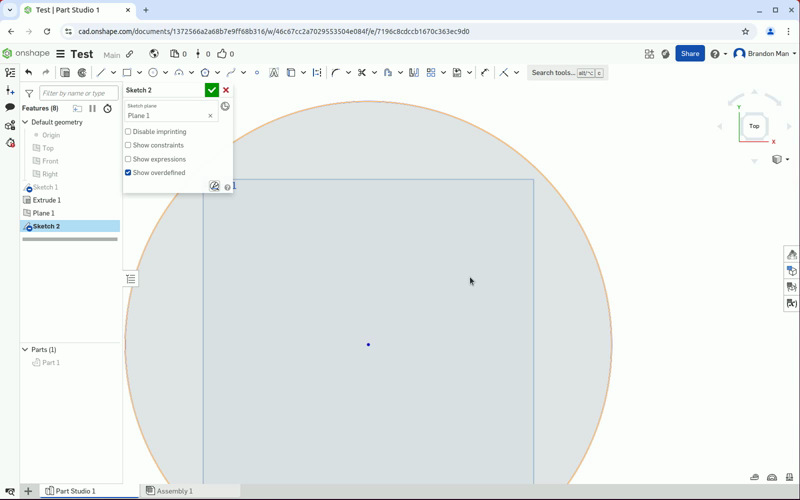
click(470, 276)
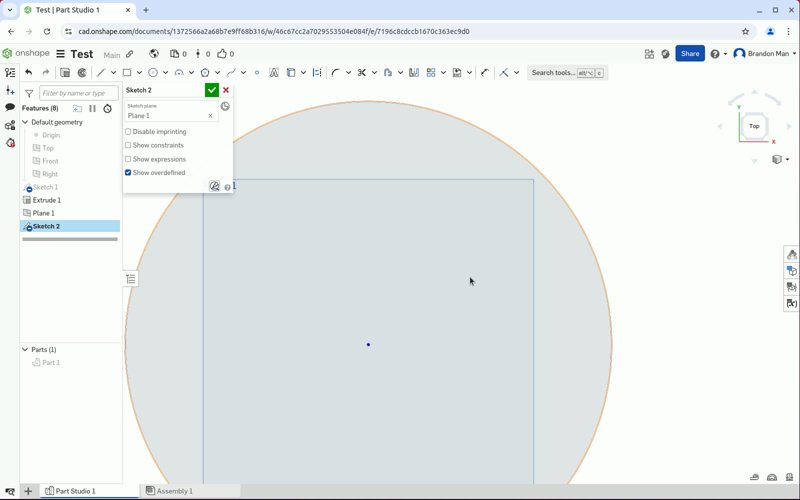
scroll(-6)
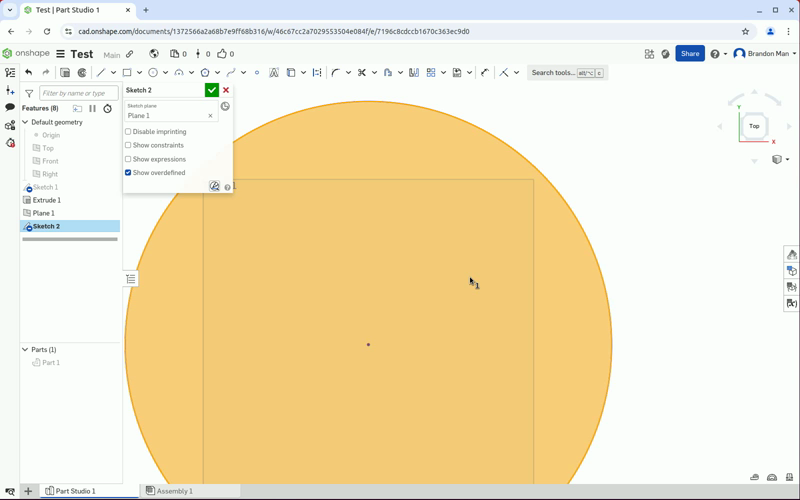
scroll(-6)
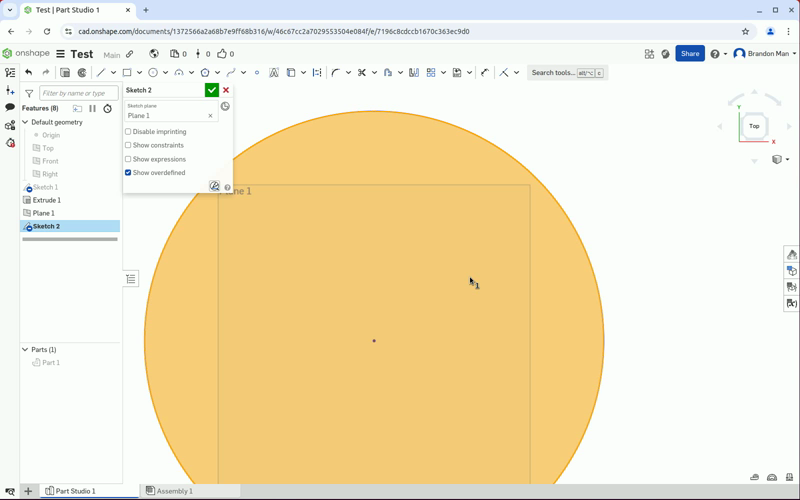
scroll(-6)
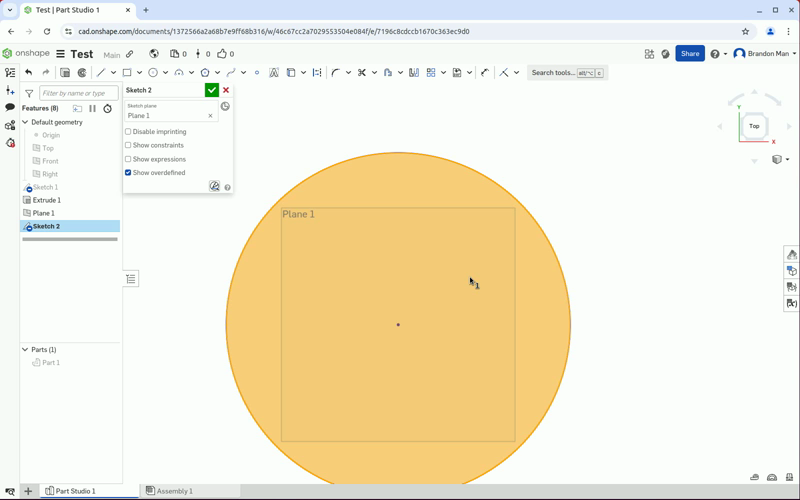
scroll(-6)
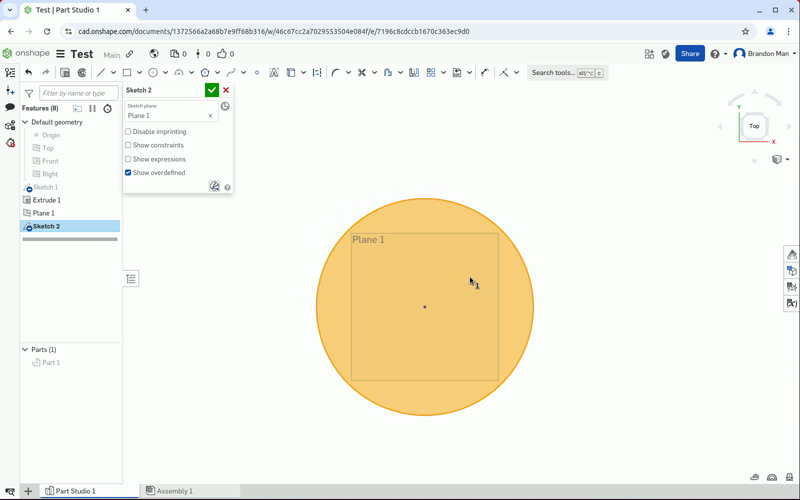
scroll(-6)
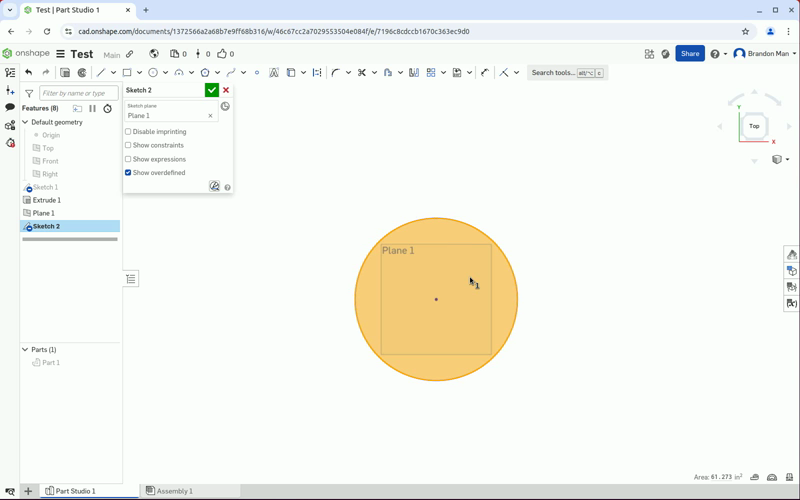
scroll(-6)
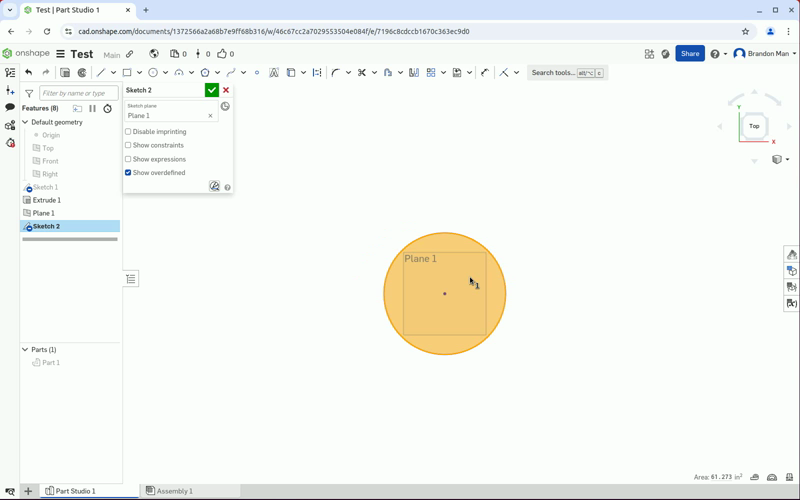
scroll(-6)
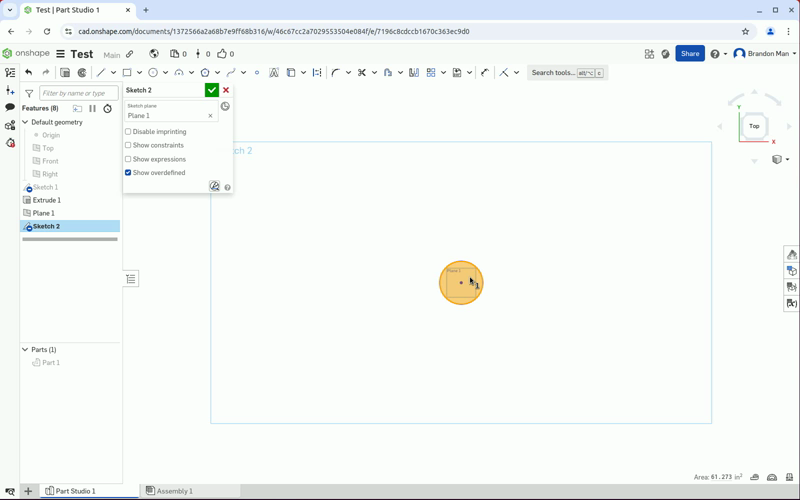
mouse_move(73, 352)
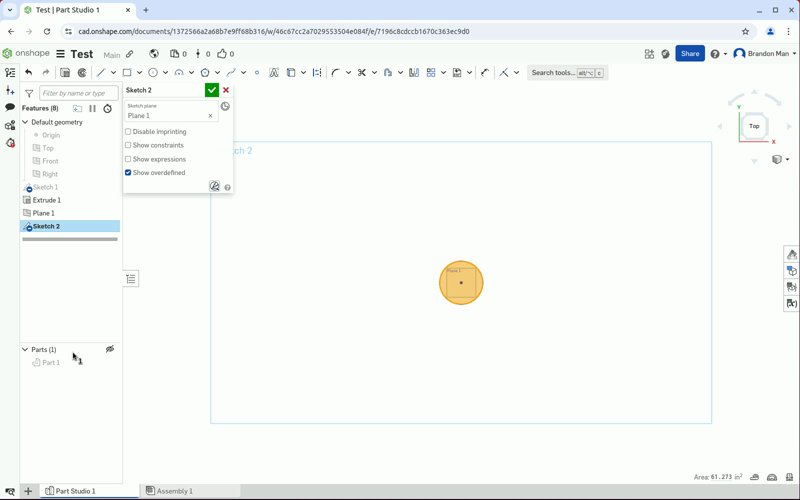
key(shift+y)
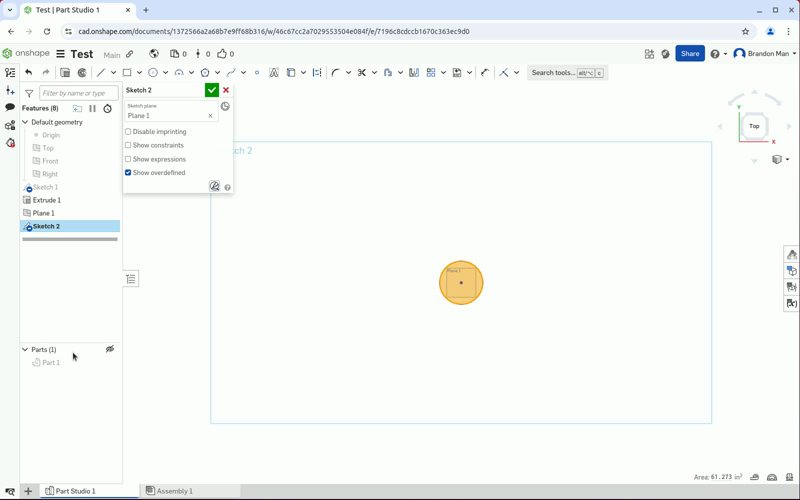
key(shift+e)
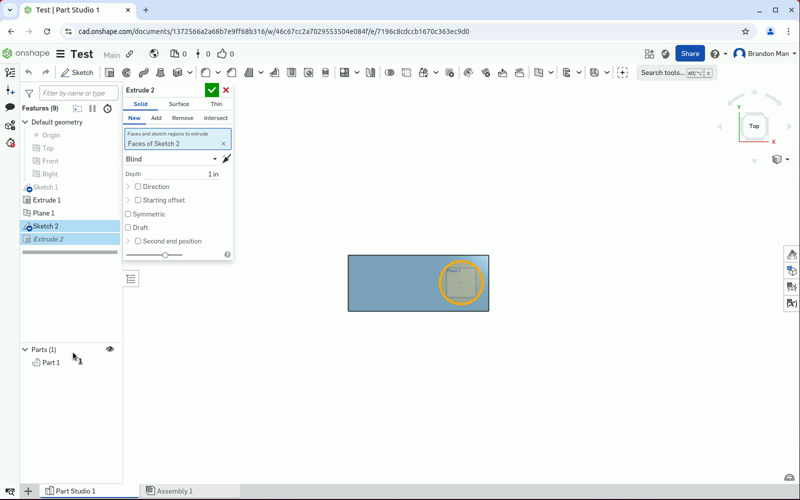
mouse_move(143, 106)
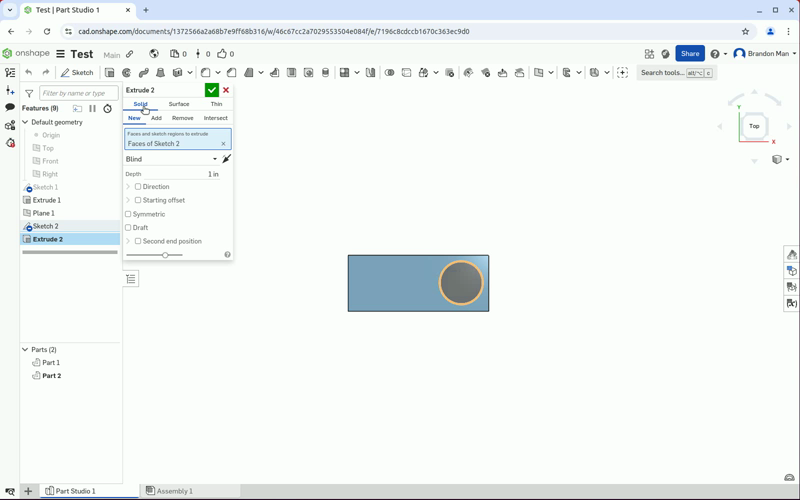
click(143, 106)
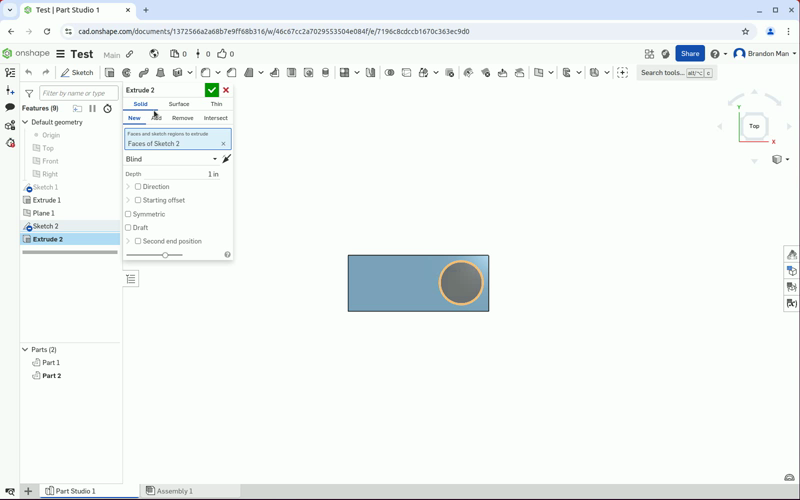
mouse_move(186, 120)
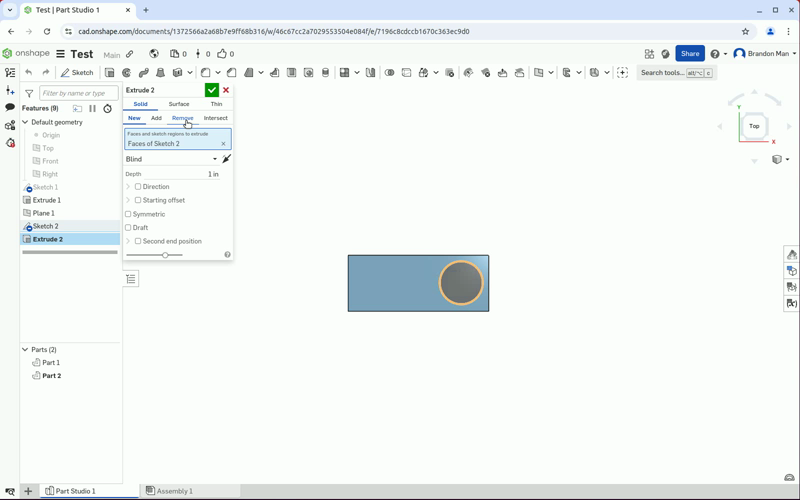
click(186, 120)
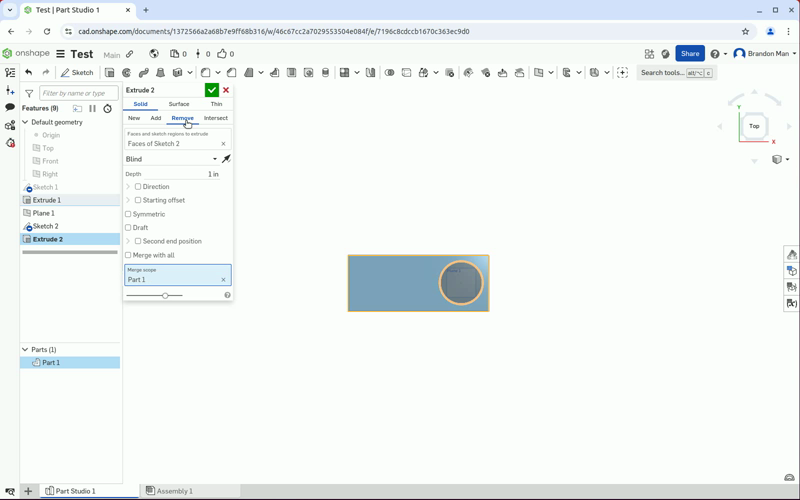
key(tab, 4)
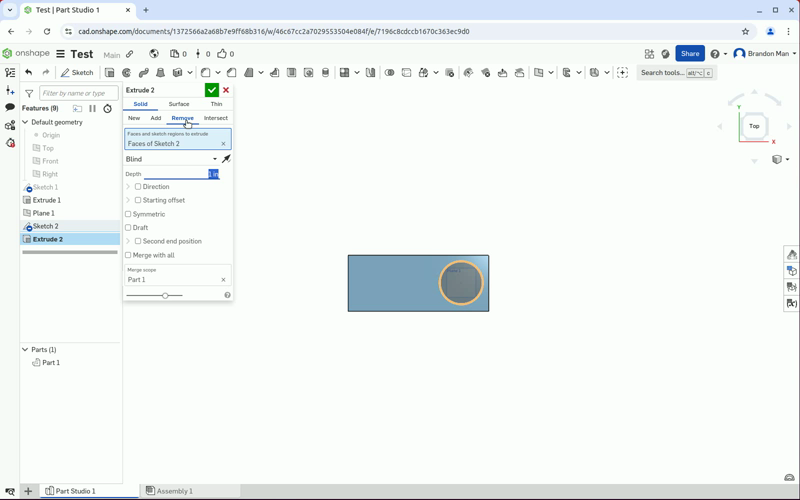
text(3.37)
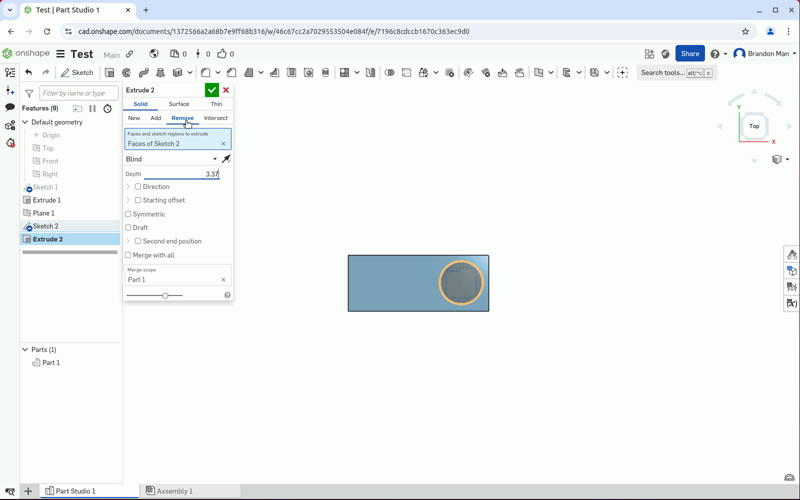
key(tab, 6)
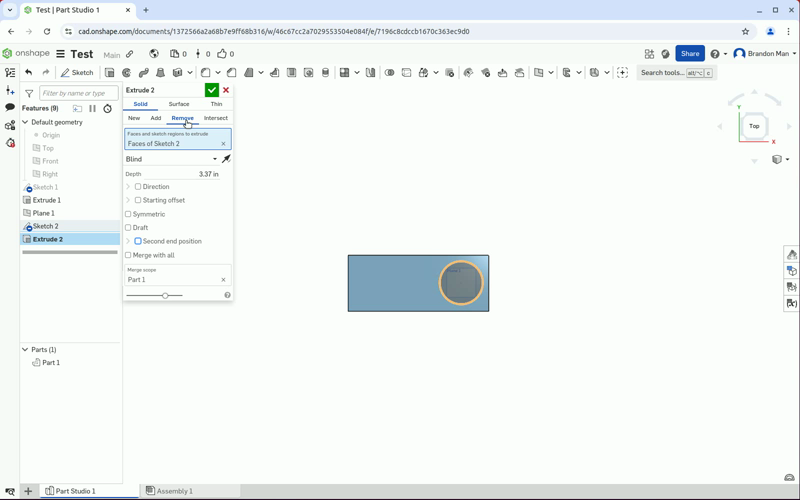
key(space)
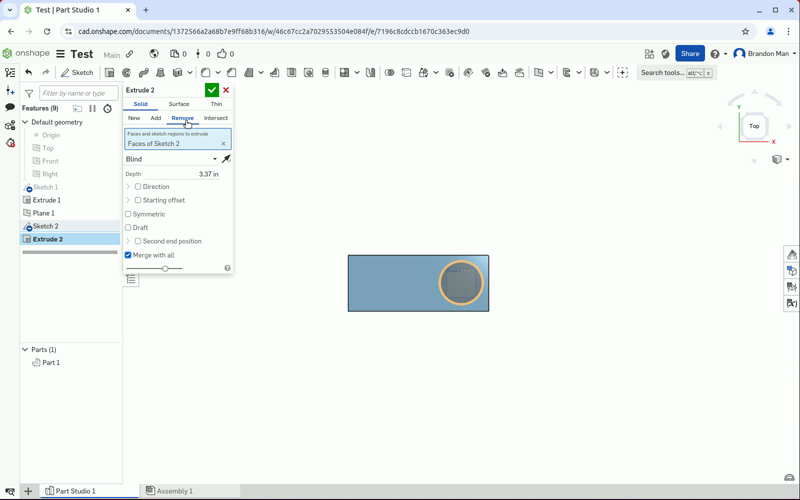
key(enter)
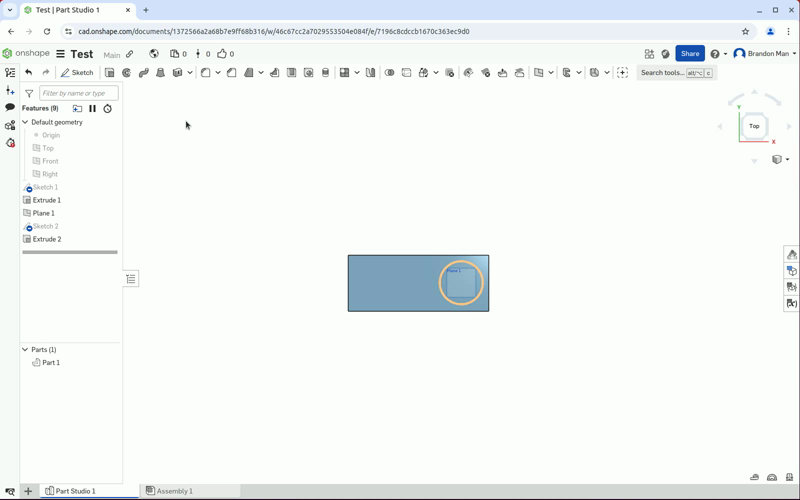
key(shift+h)
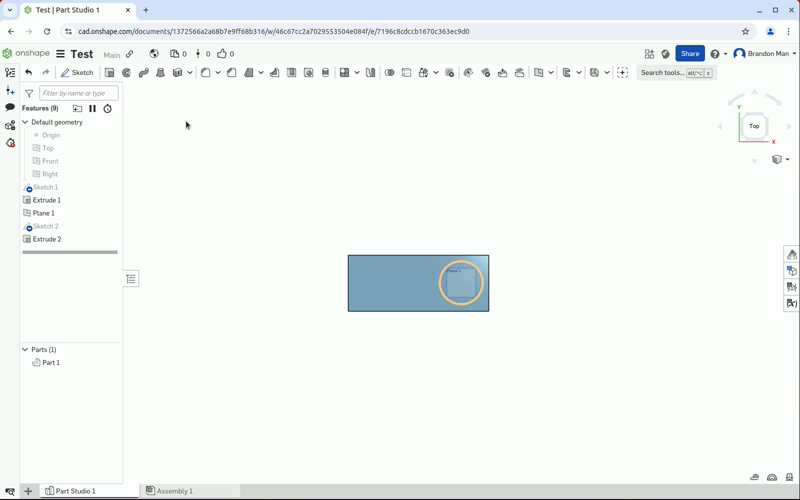
key(shift+h)
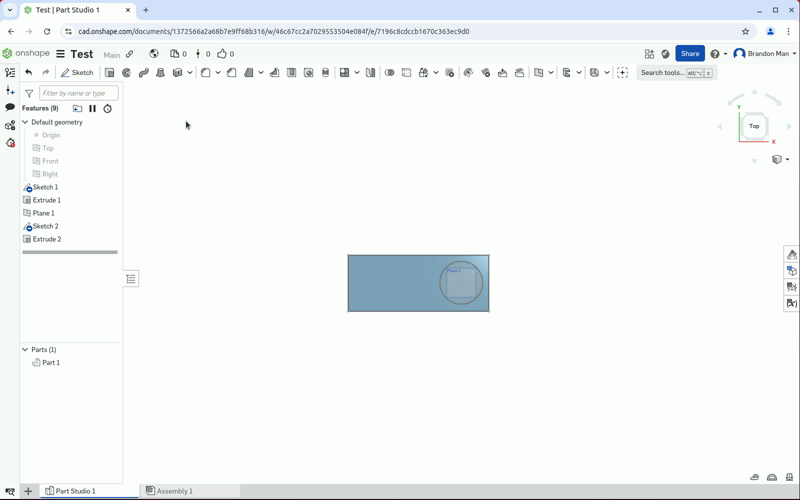
key(shift+7)
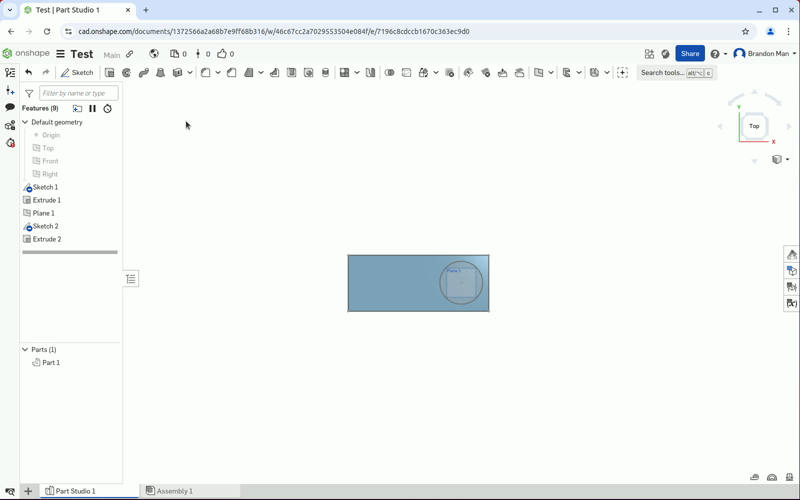
key(up, 3)
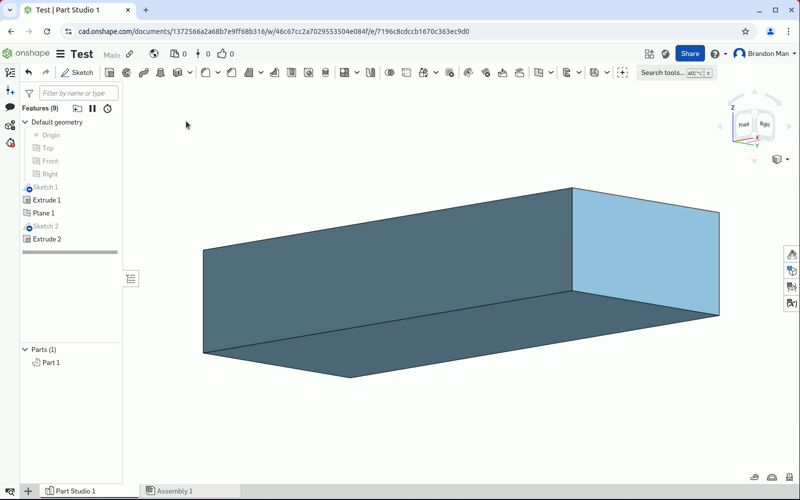
key(left, 3)
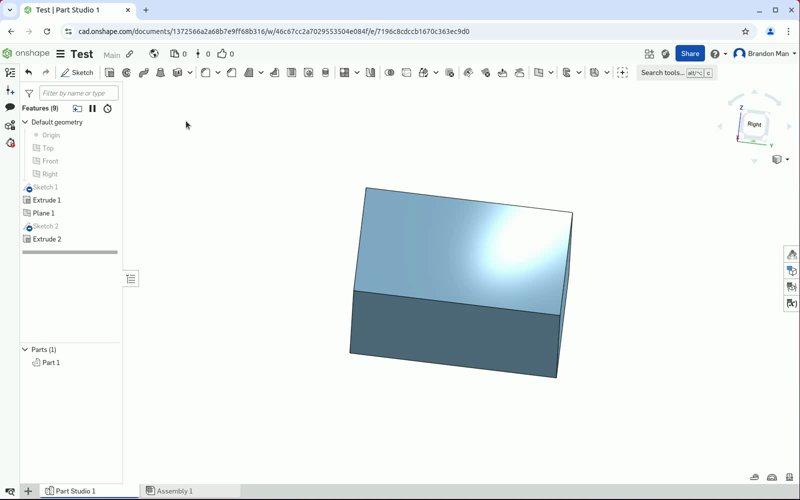
key(right, 3)
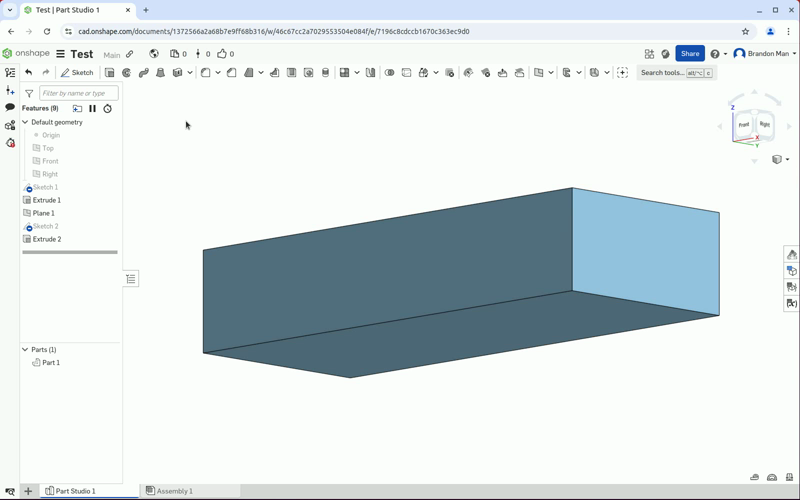
key(down, 3)
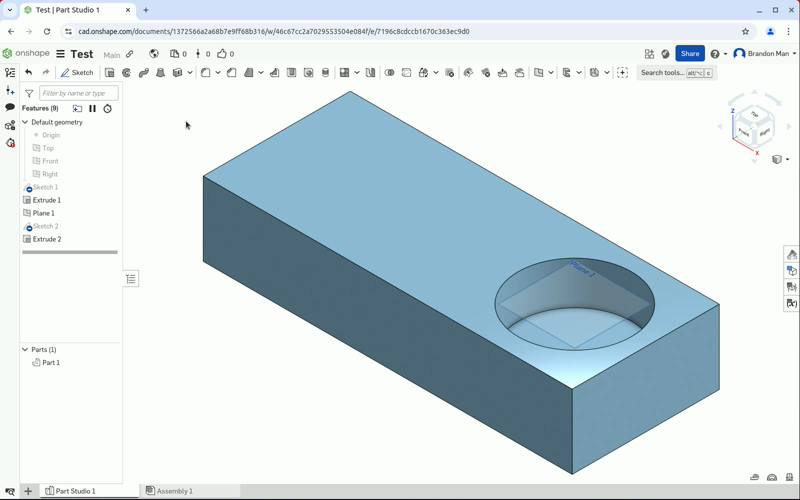
mouse_move(73, 189)
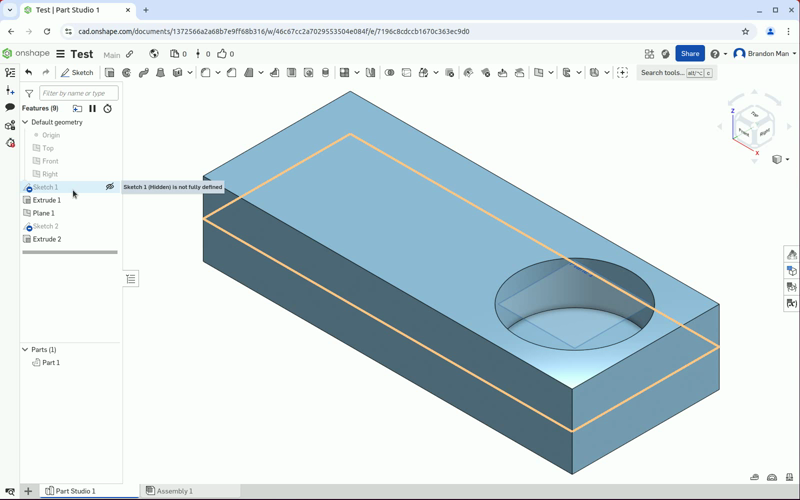
click(73, 189)